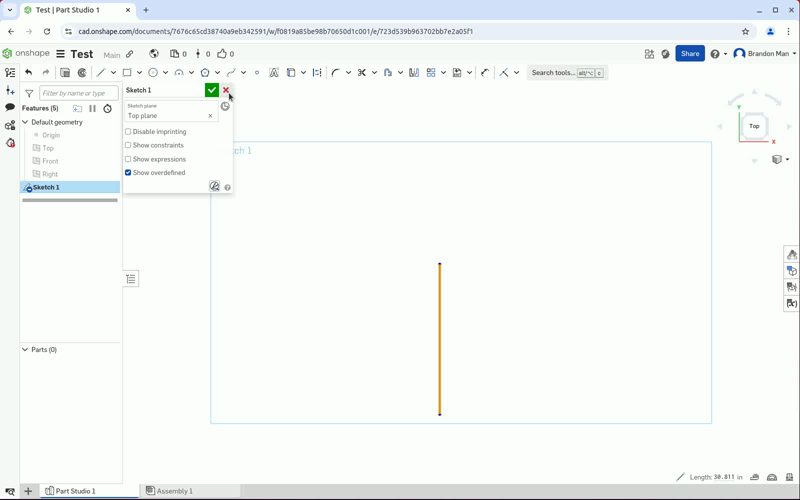
key(shift+h)
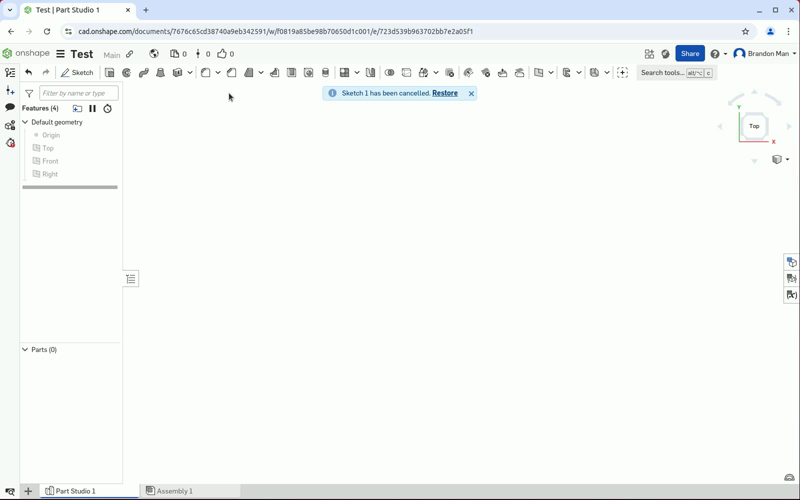
mouse_move(73, 352)
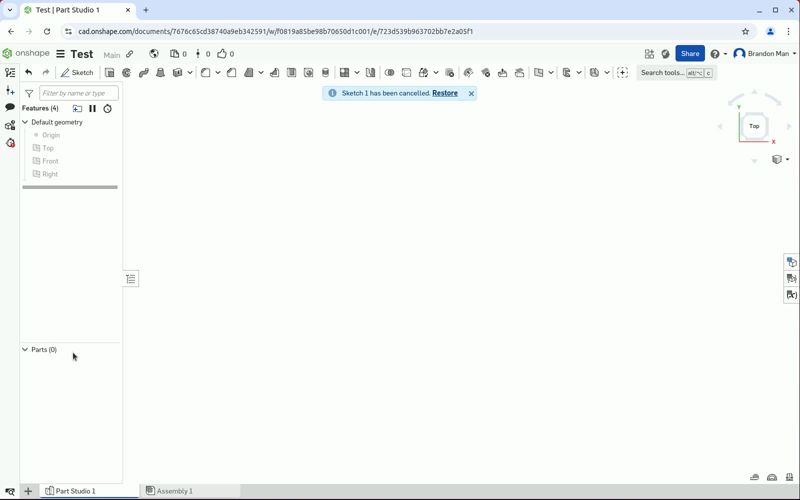
key(y)
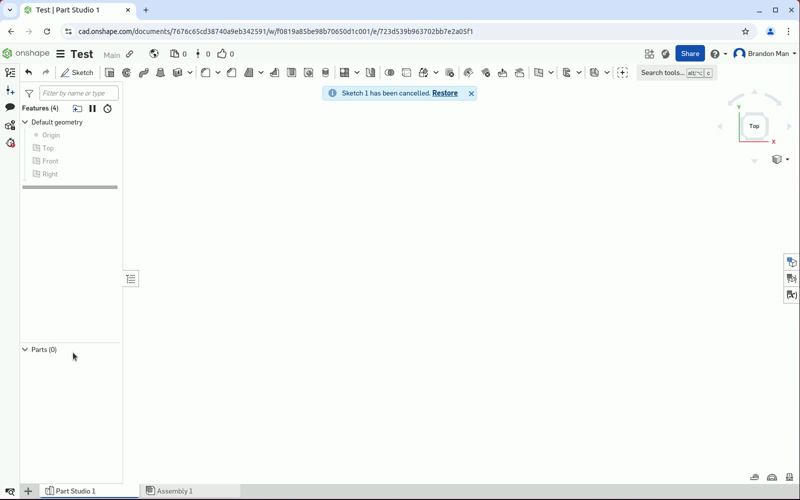
key(shift+p)
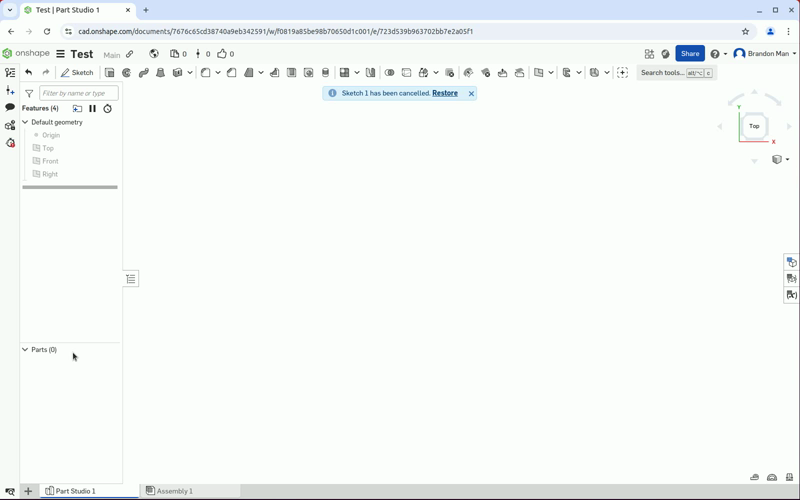
key(space)
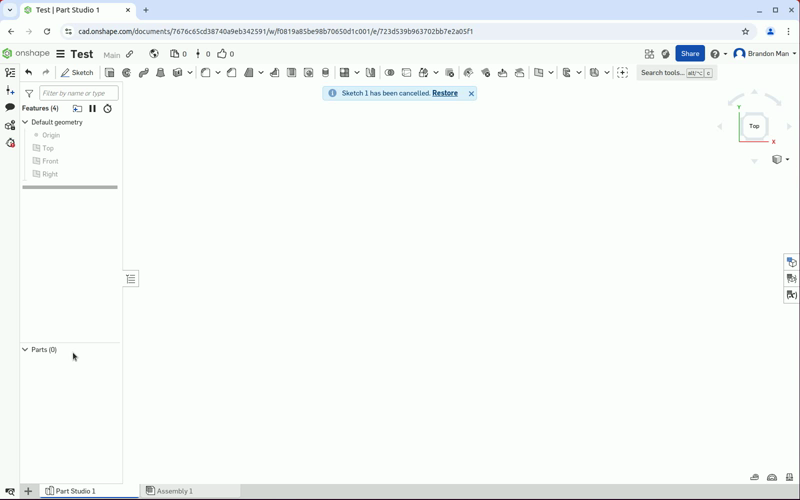
key_down(shift)
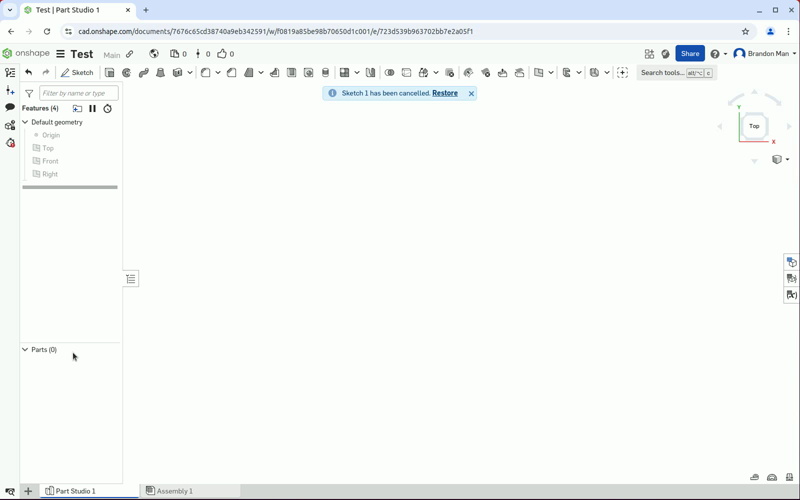
key(up)
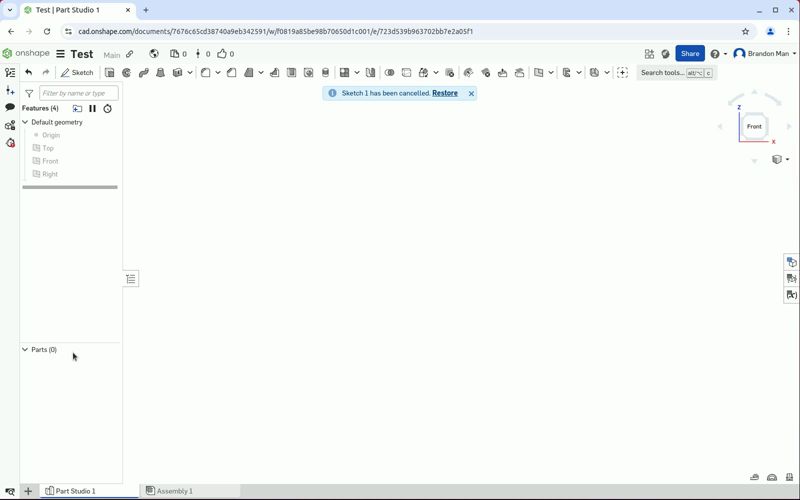
key_up(shift)
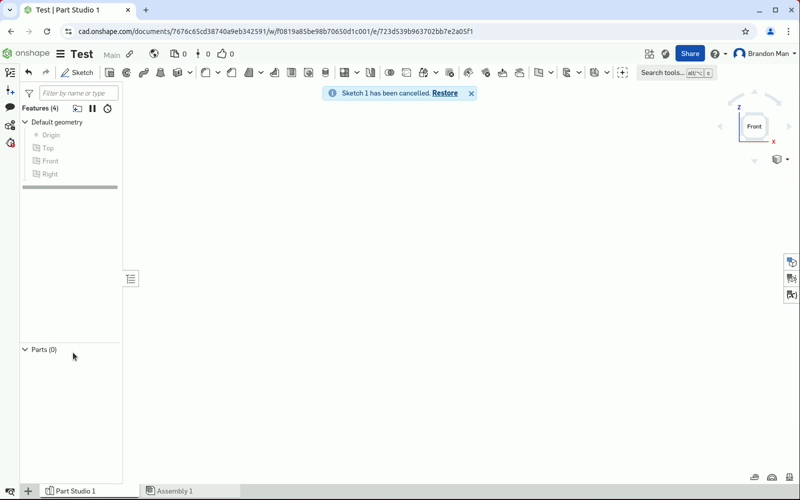
mouse_move(73, 352)
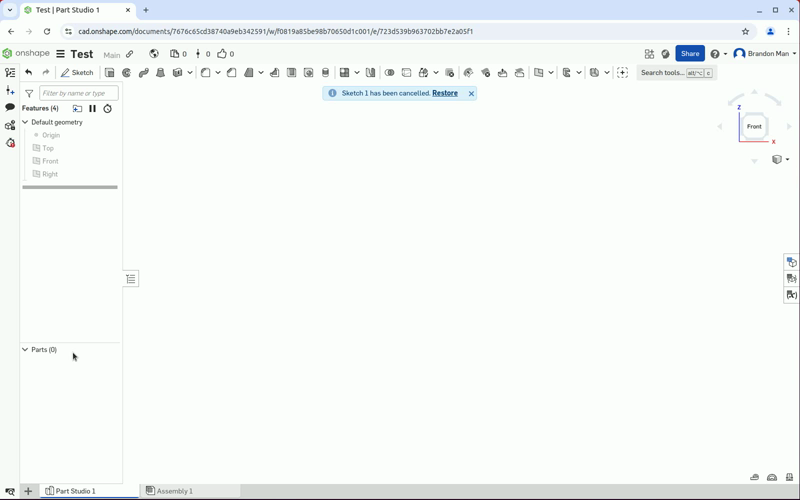
key(shift+y)
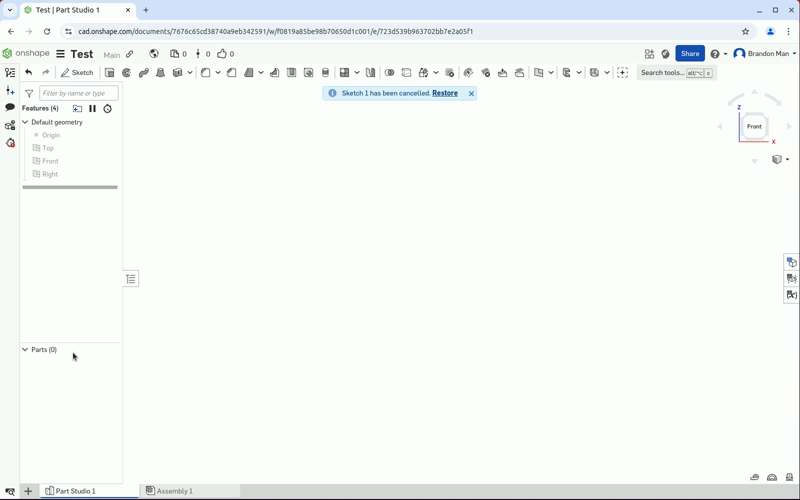
key(shift+s)
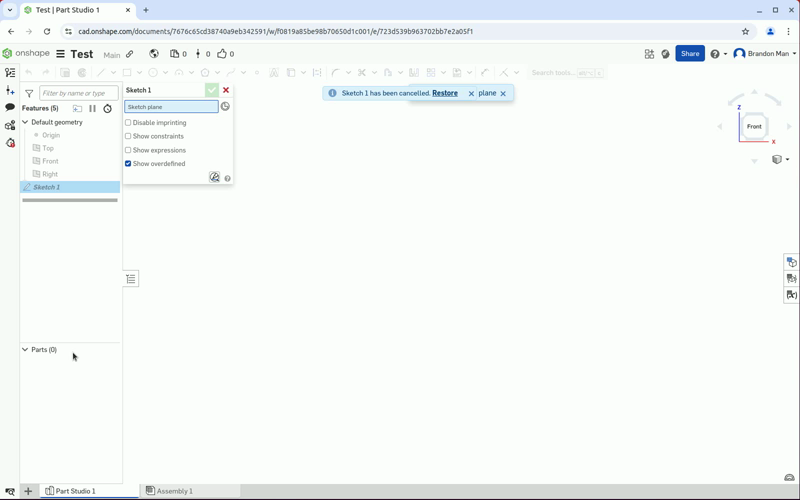
mouse_move(73, 163)
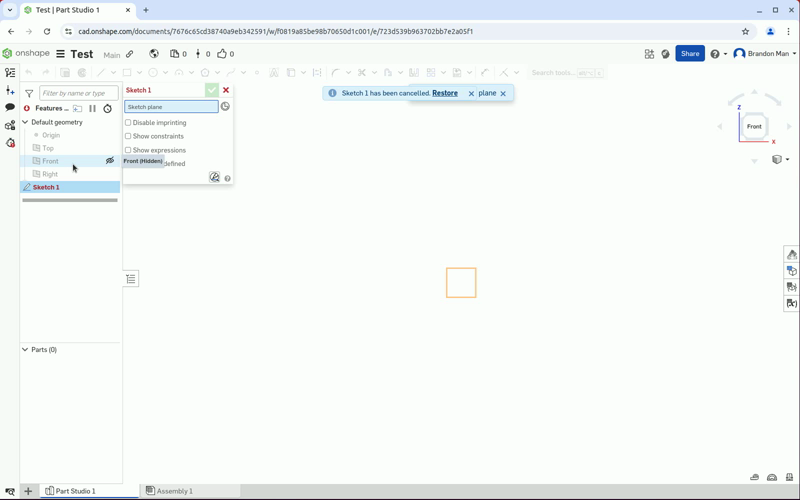
click(73, 163)
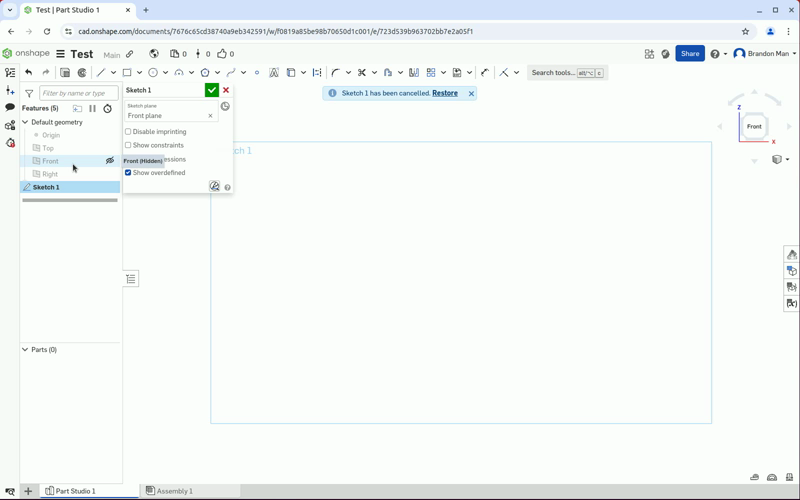
mouse_move(73, 352)
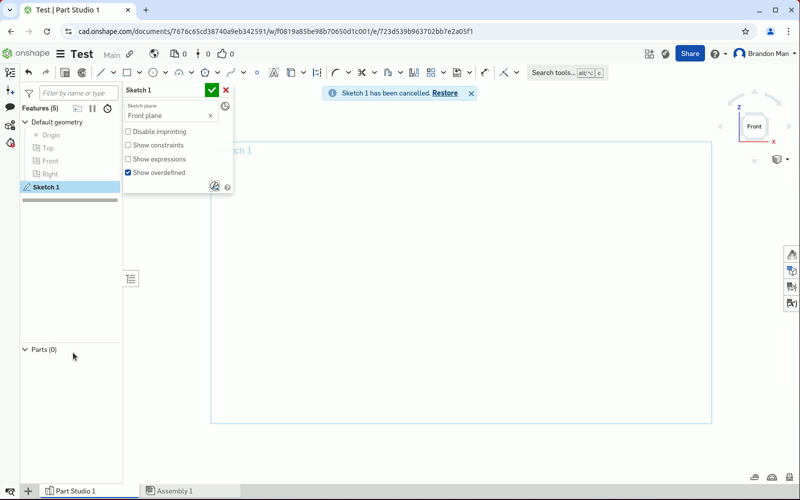
key(y)
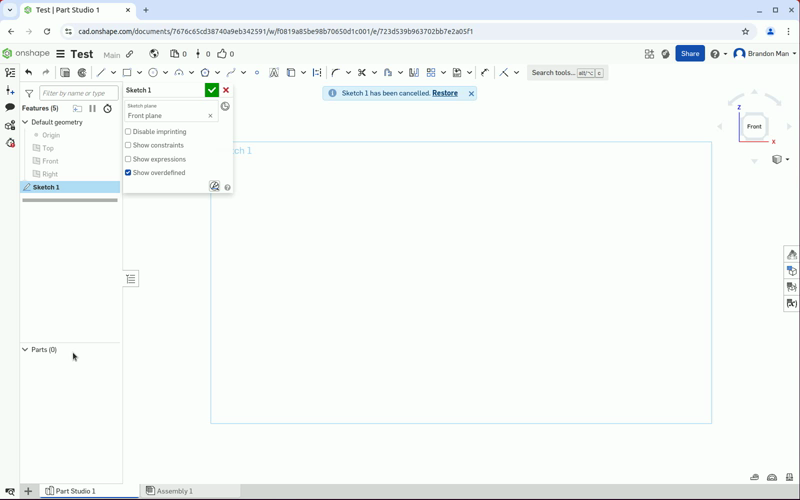
key(l)
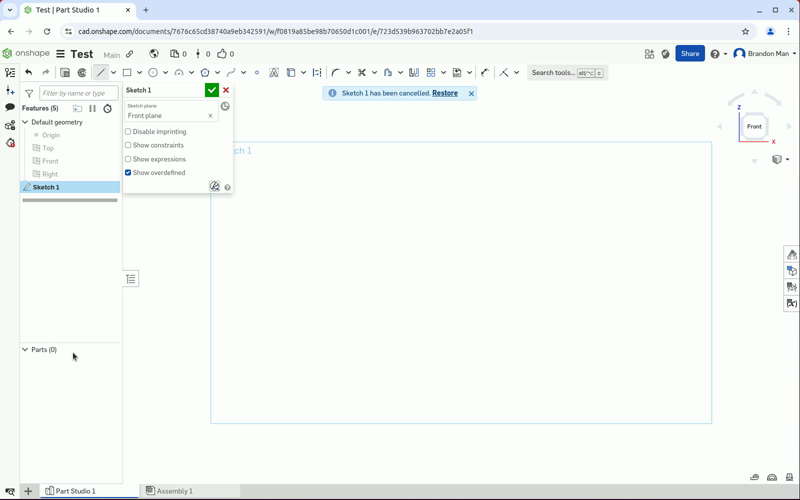
key_down(shift)
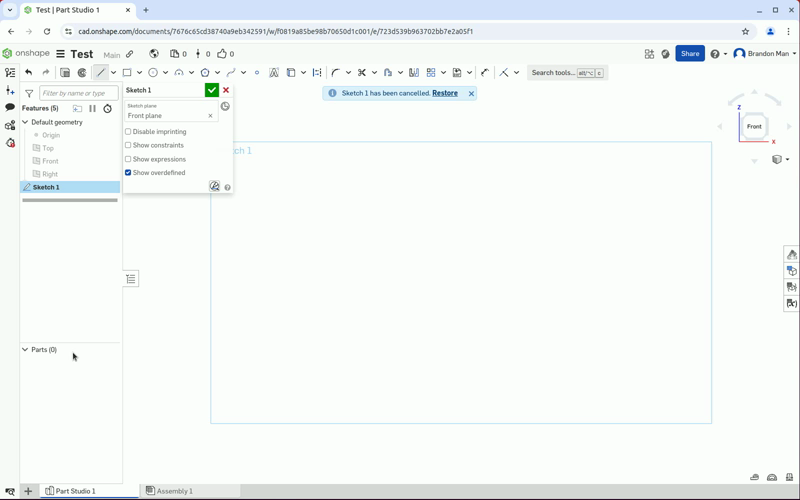
mouse_move(362, 282)
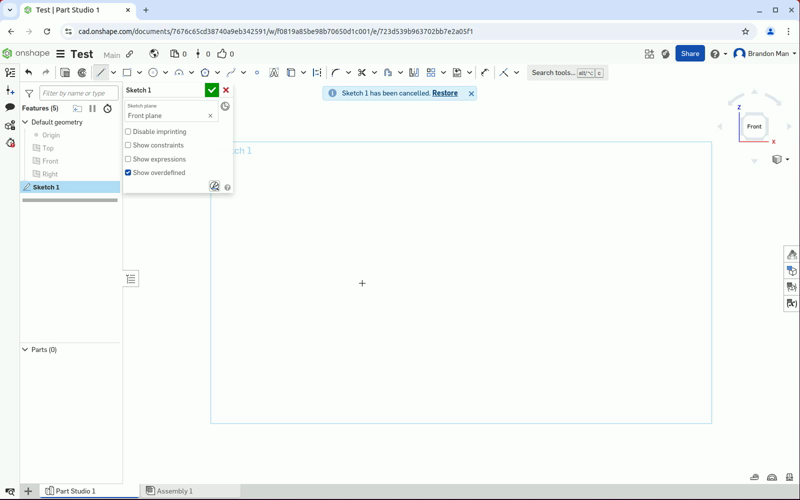
click(362, 282)
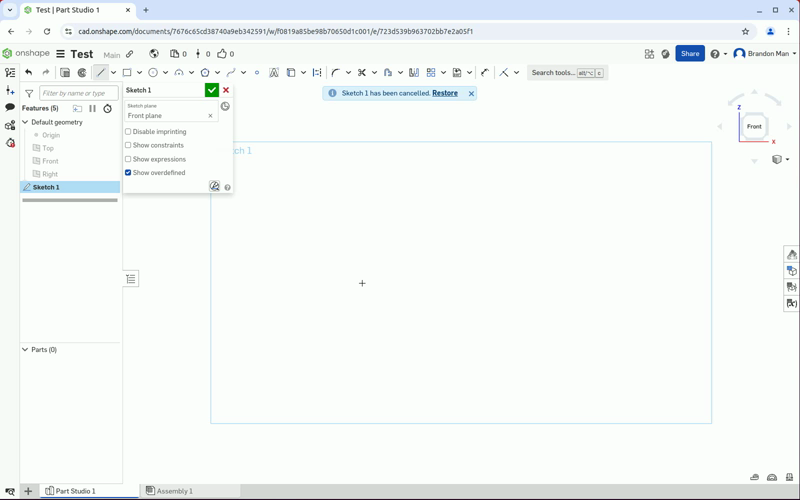
key_up(shift)
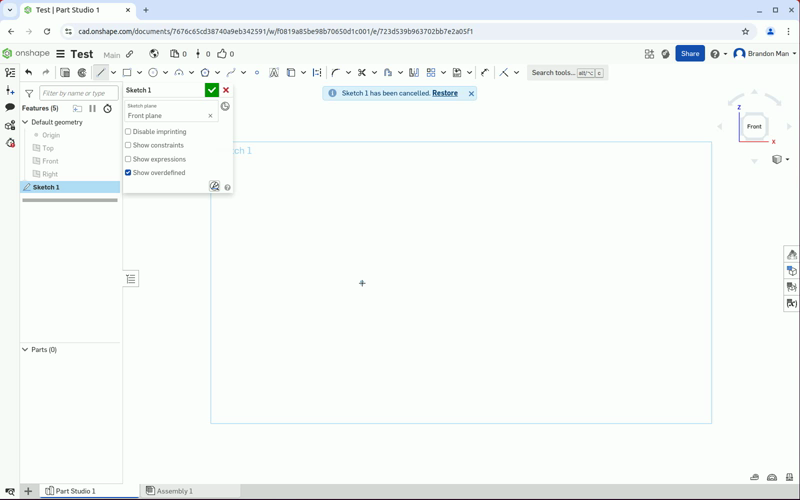
key_down(shift)
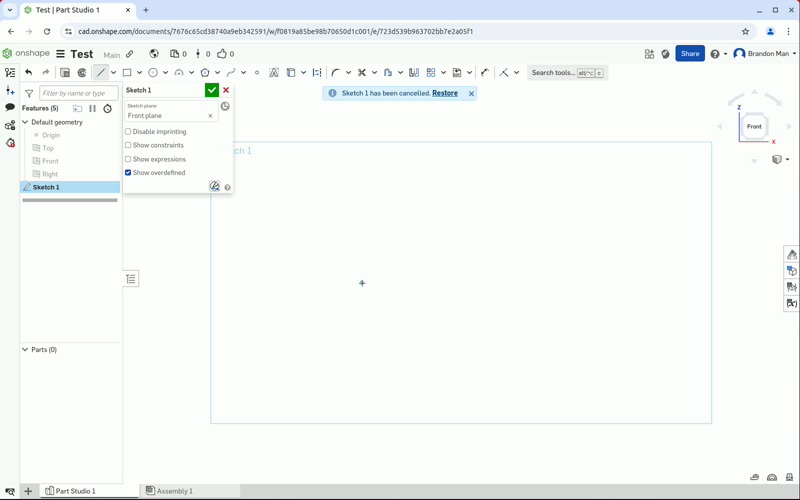
mouse_move(572, 282)
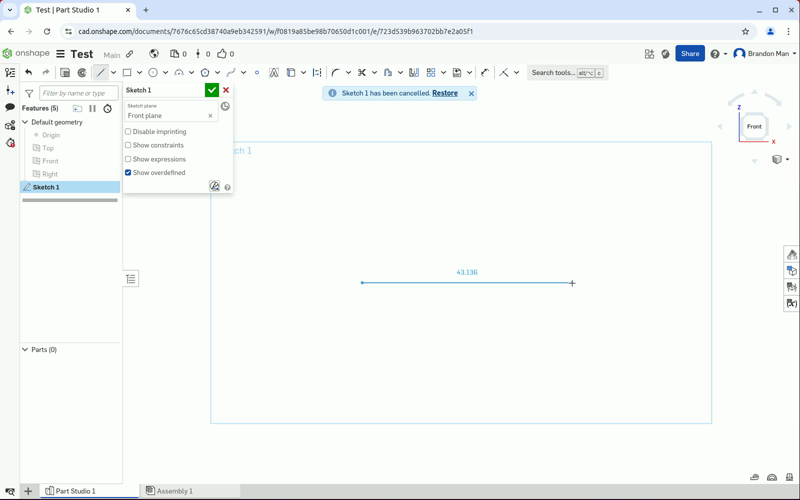
click(572, 282)
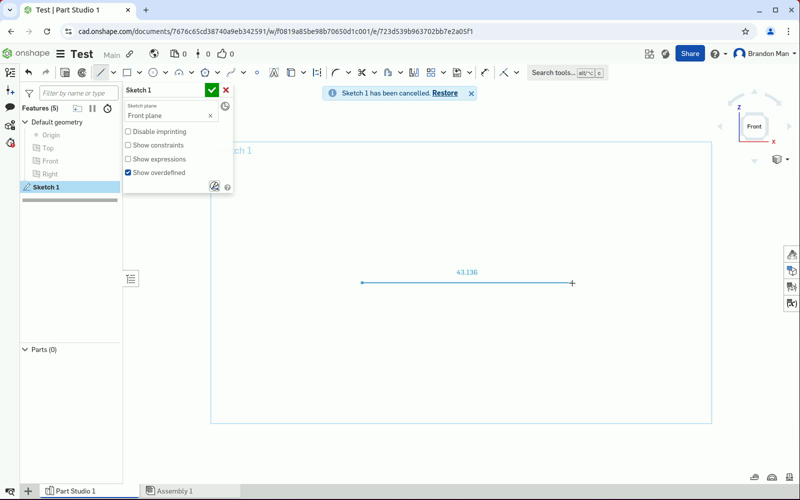
key_up(shift)
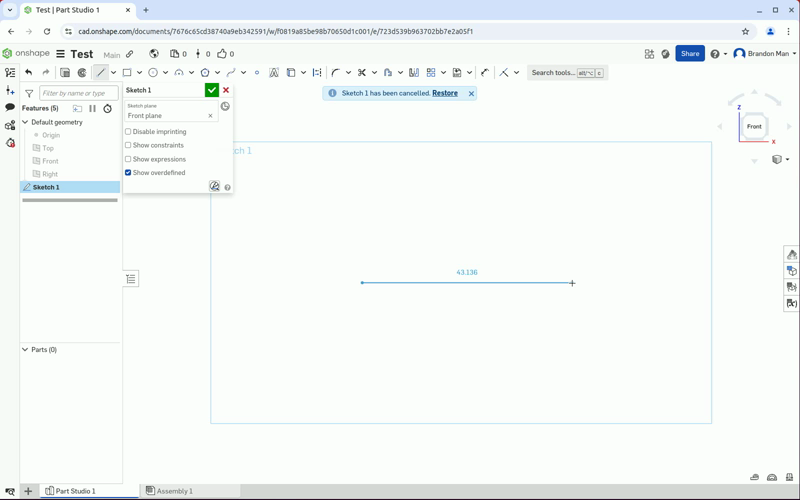
key_down(shift)
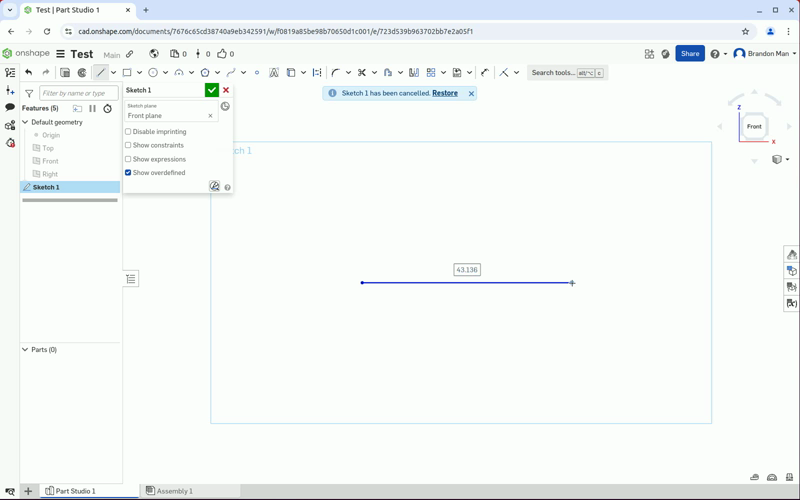
mouse_move(589, 282)
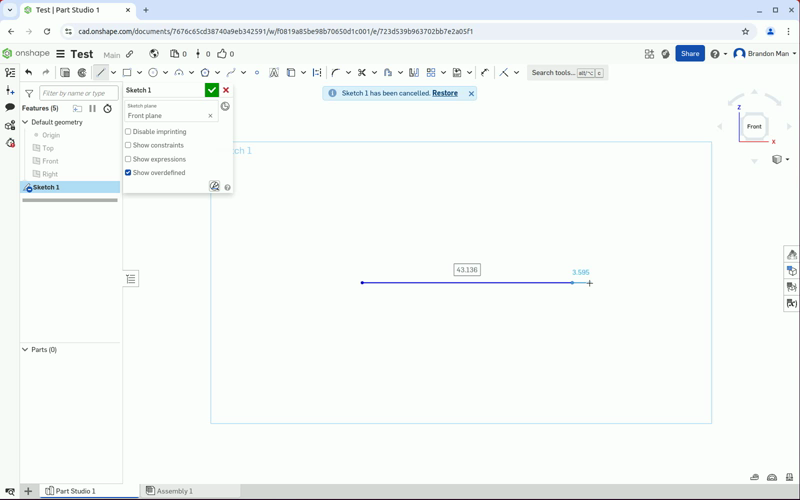
mouse_move(572, 254)
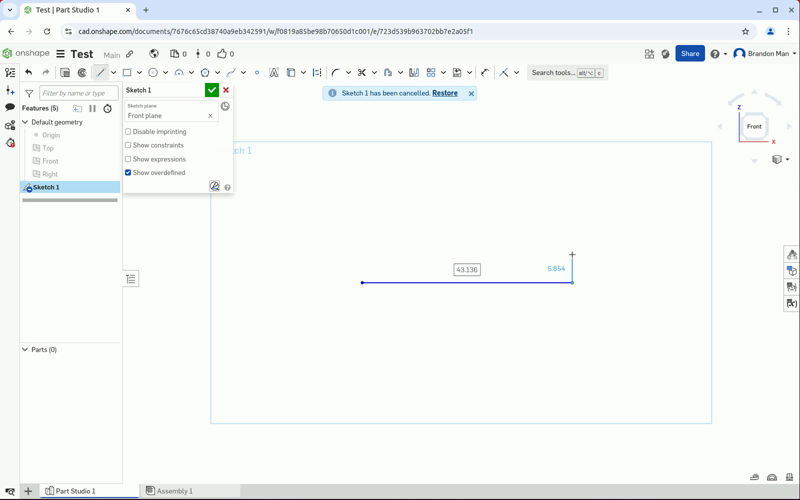
click(572, 254)
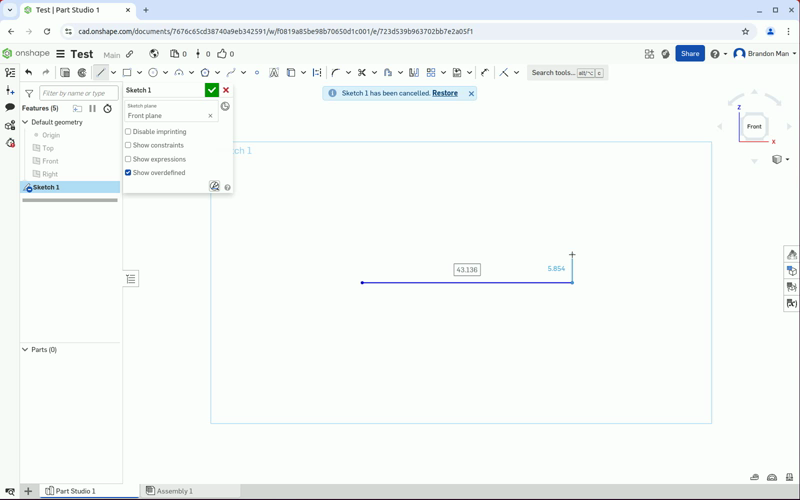
key_up(shift)
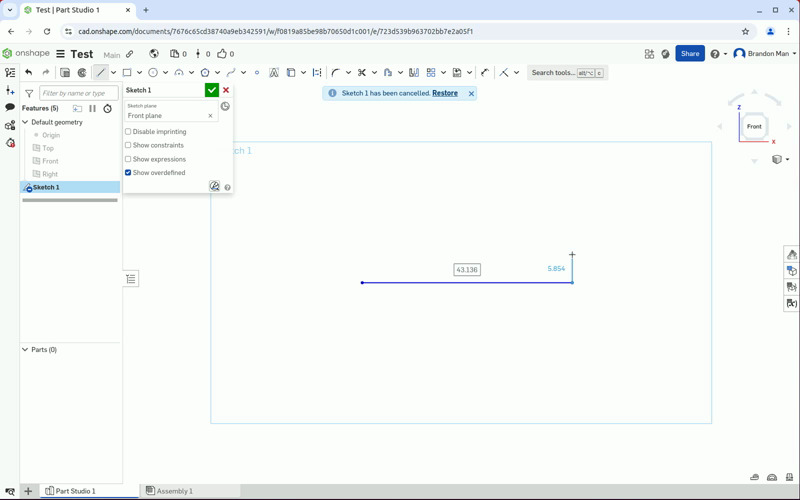
key(esc)
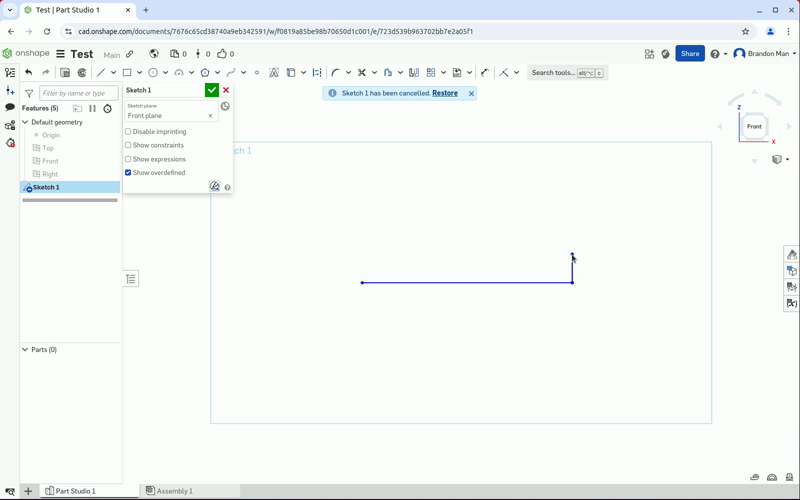
key(a)
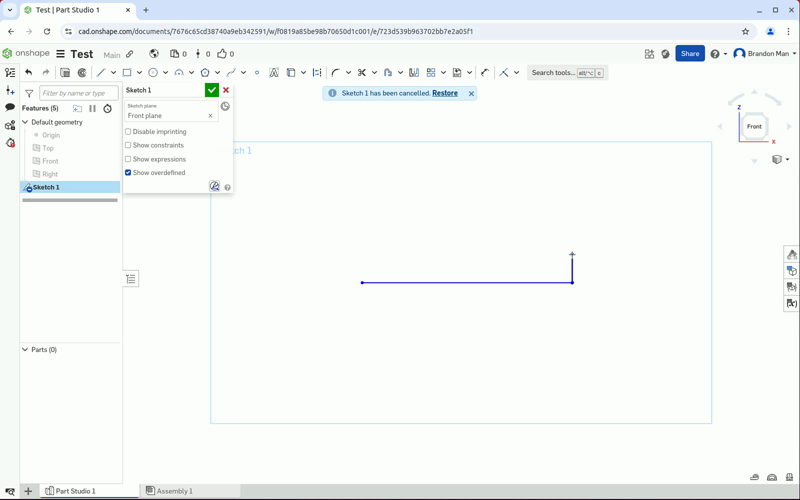
mouse_move(572, 254)
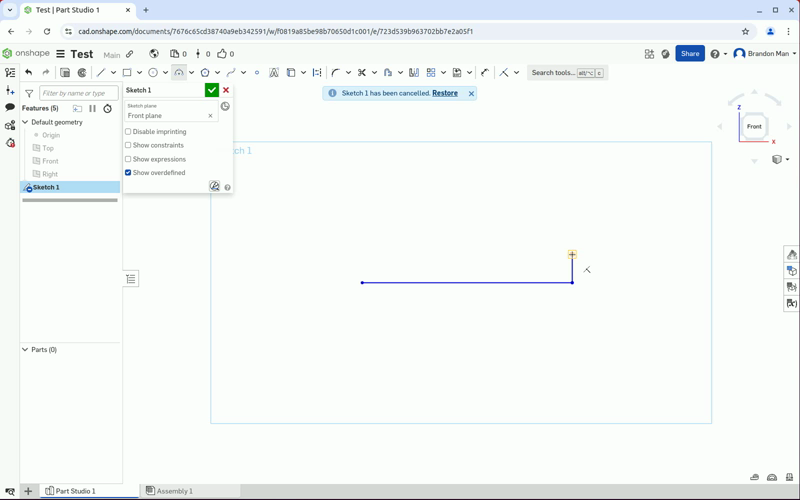
click(572, 254)
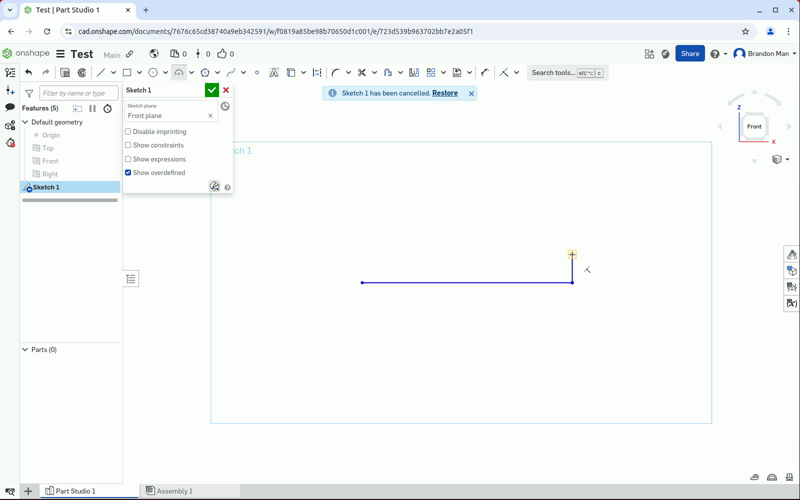
key_down(shift)
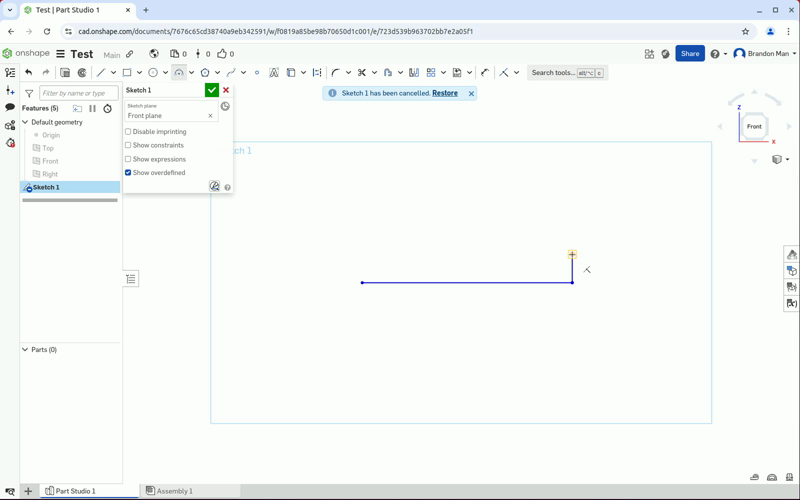
mouse_move(552, 236)
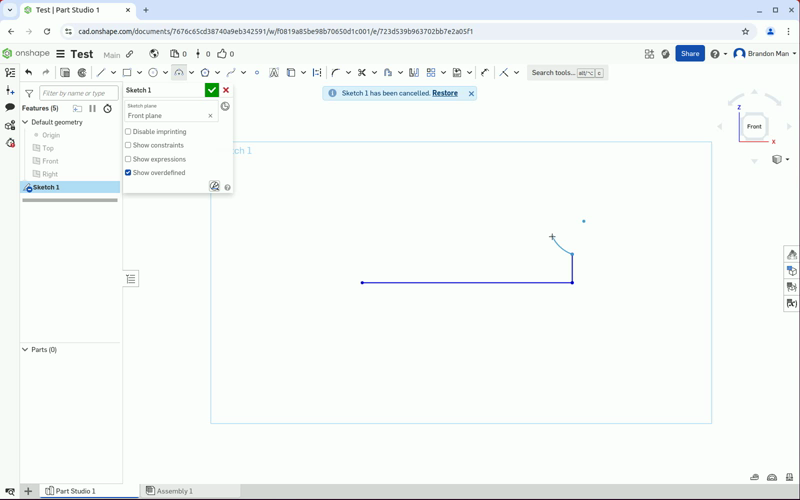
click(552, 236)
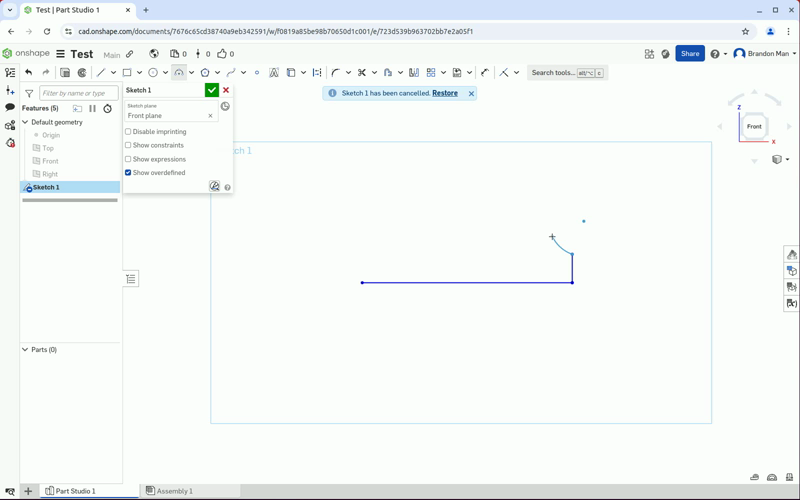
mouse_move(566, 241)
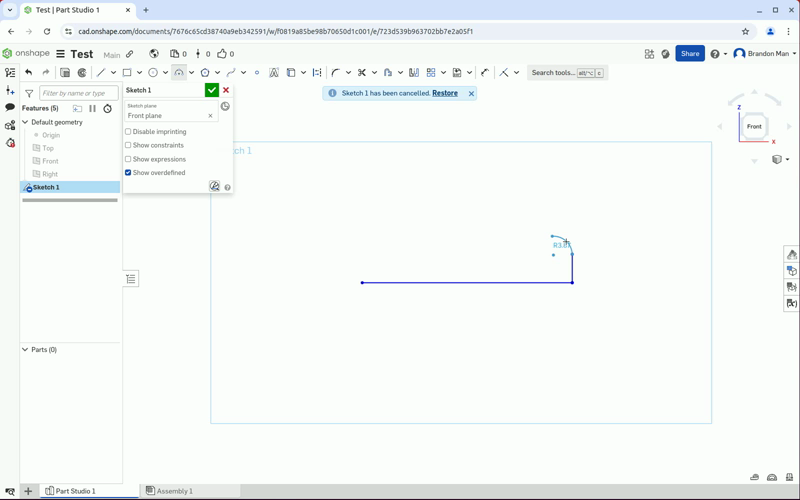
click(566, 241)
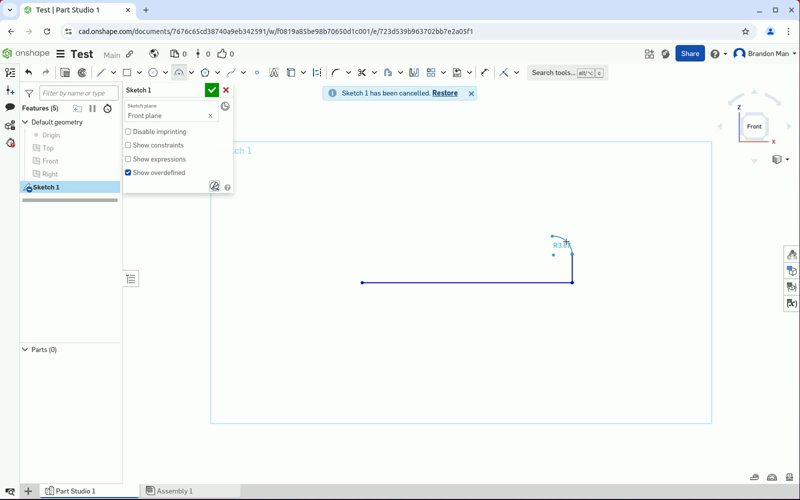
key_up(shift)
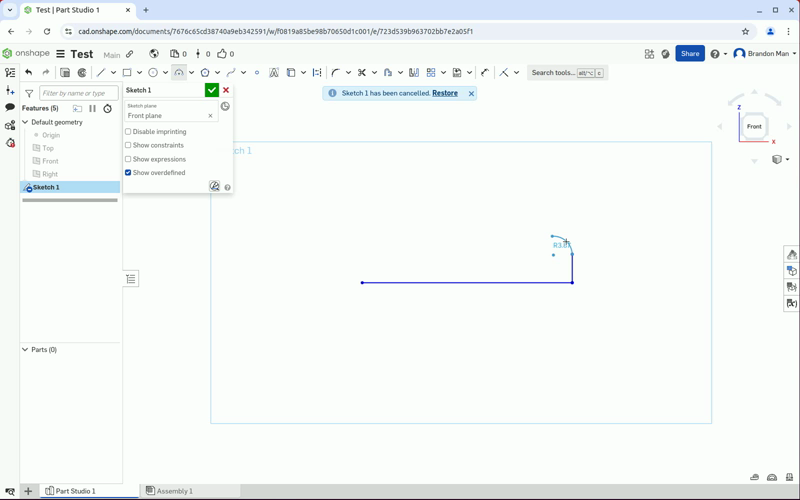
key(esc)
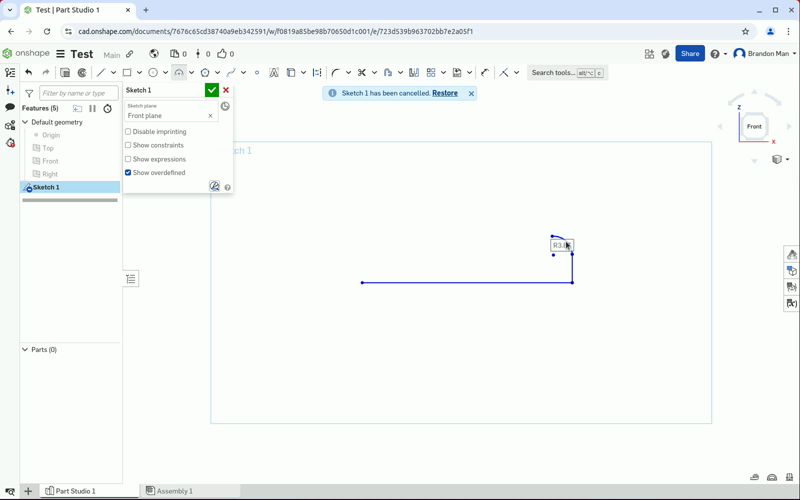
key(l)
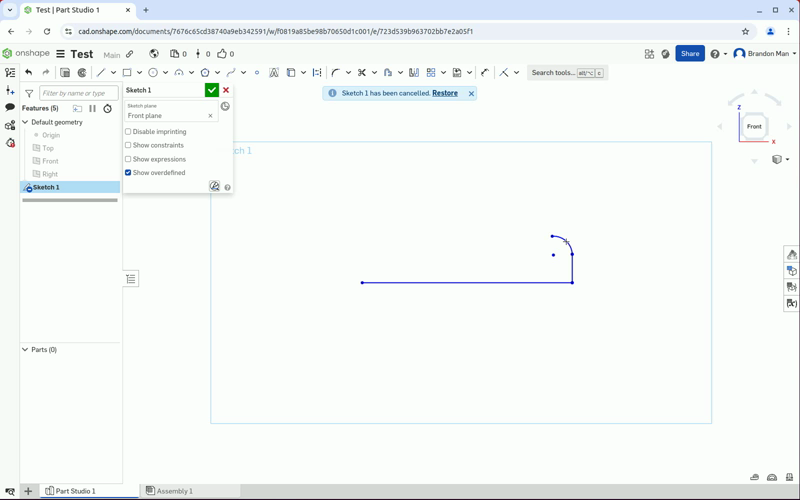
mouse_move(552, 236)
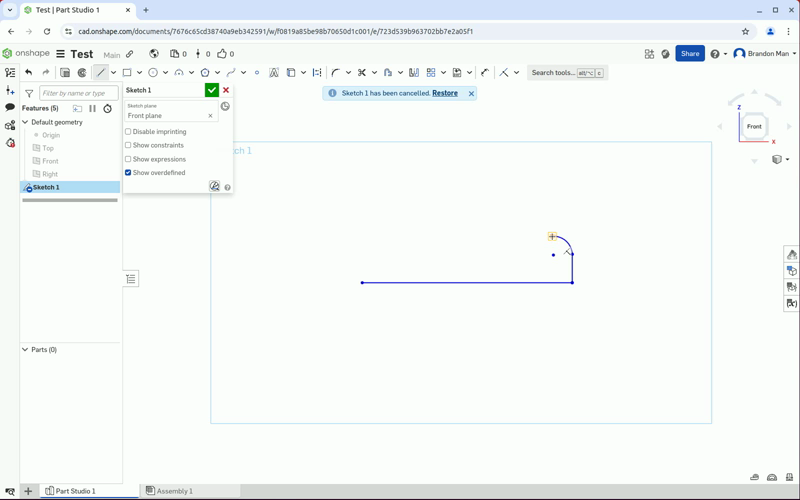
click(552, 236)
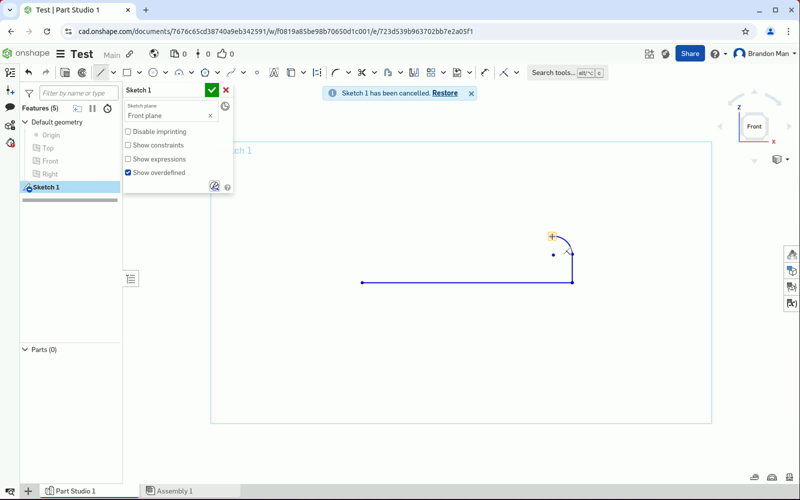
key_down(shift)
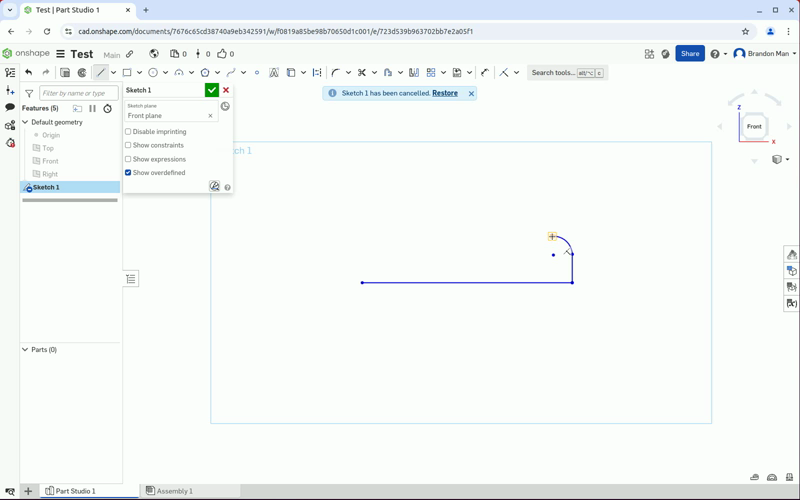
mouse_move(382, 236)
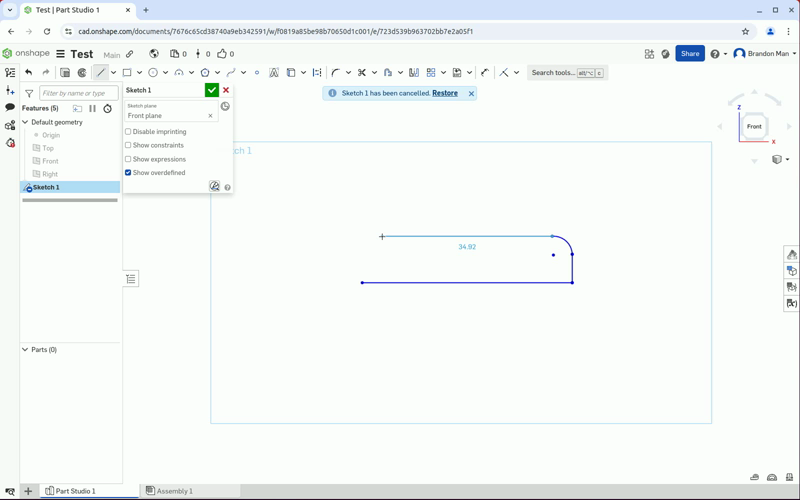
click(382, 236)
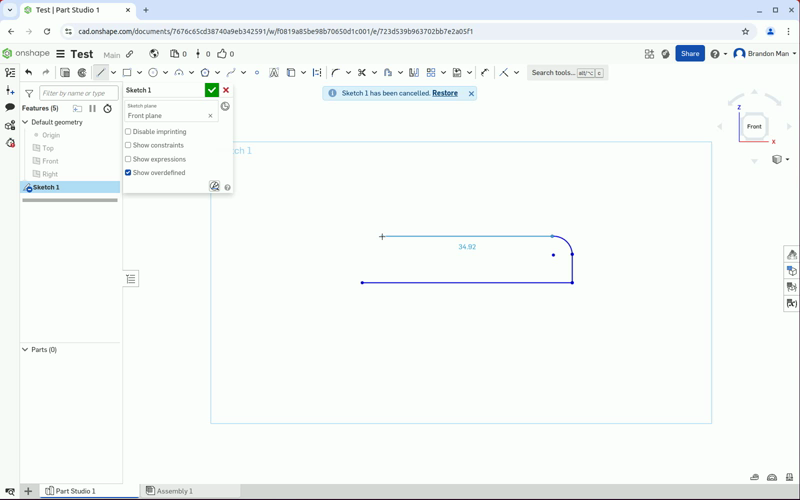
key_up(shift)
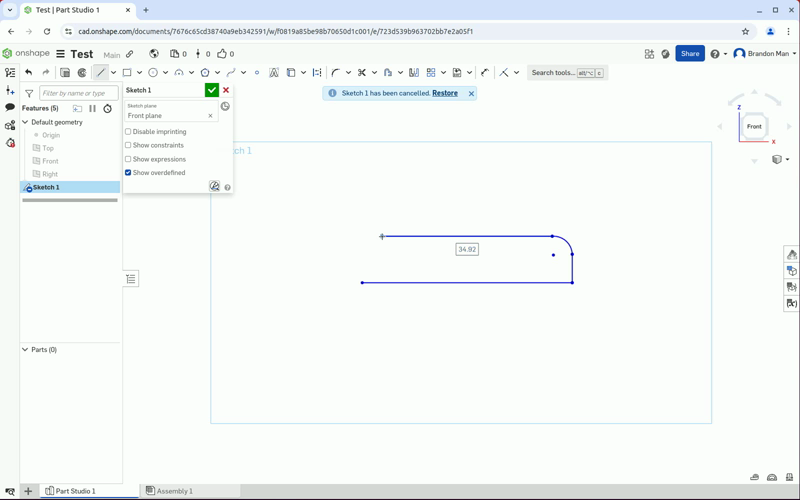
key(esc)
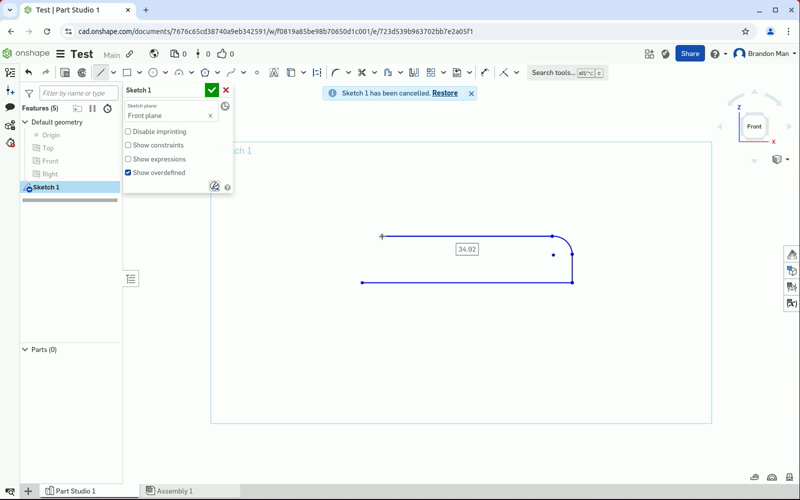
key(a)
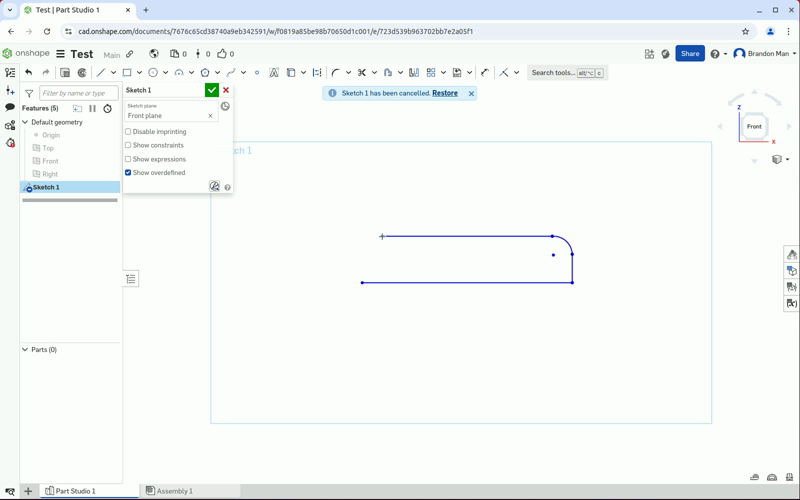
mouse_move(382, 236)
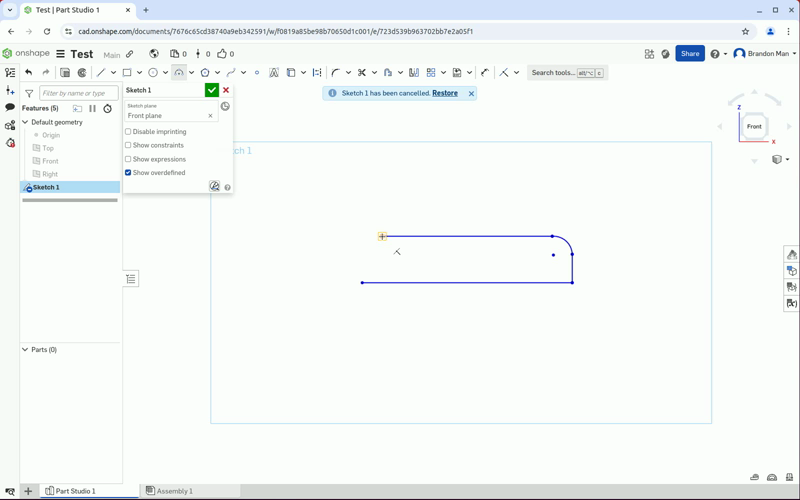
click(382, 236)
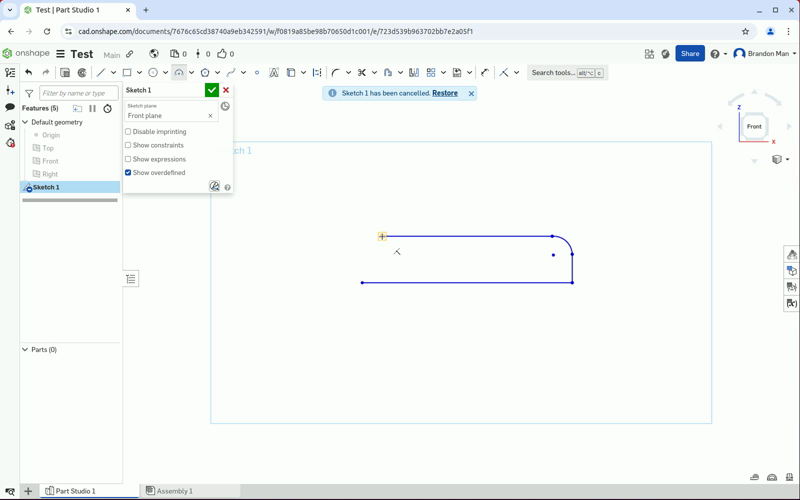
key_down(shift)
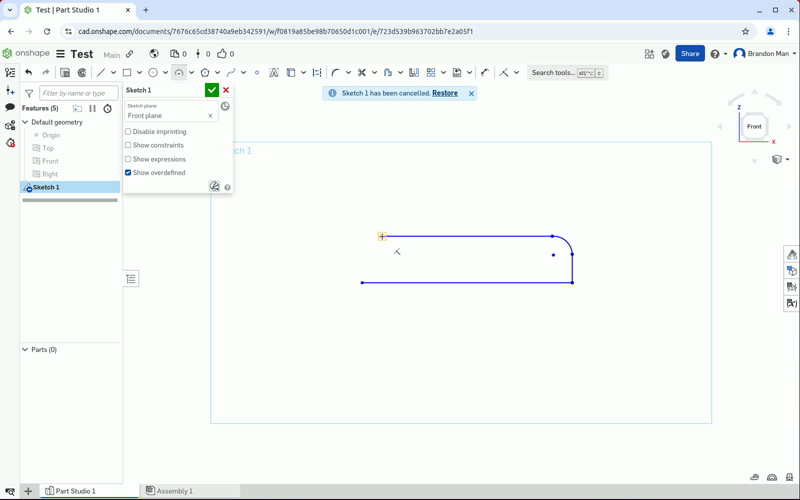
mouse_move(362, 254)
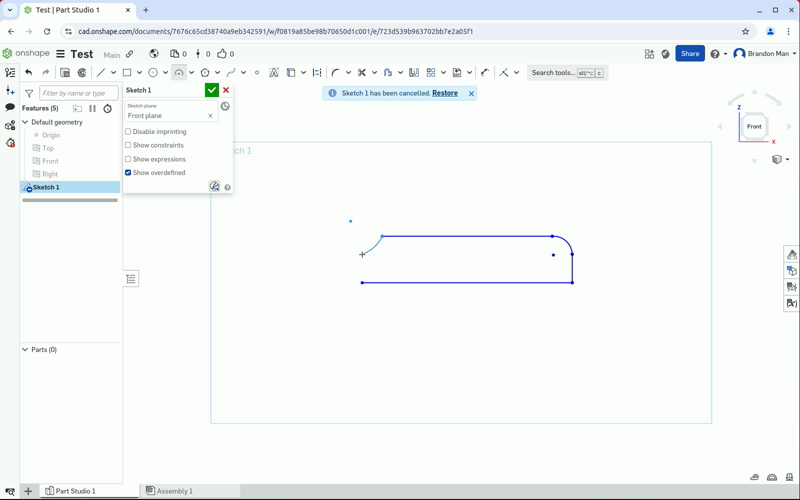
click(362, 254)
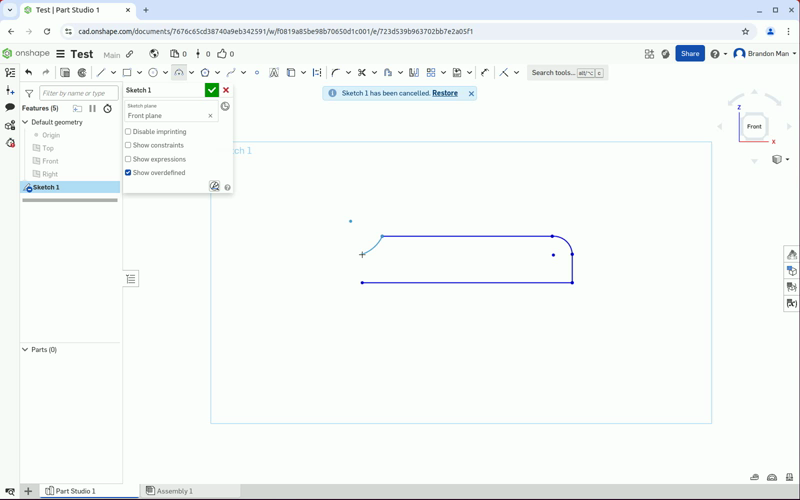
mouse_move(368, 241)
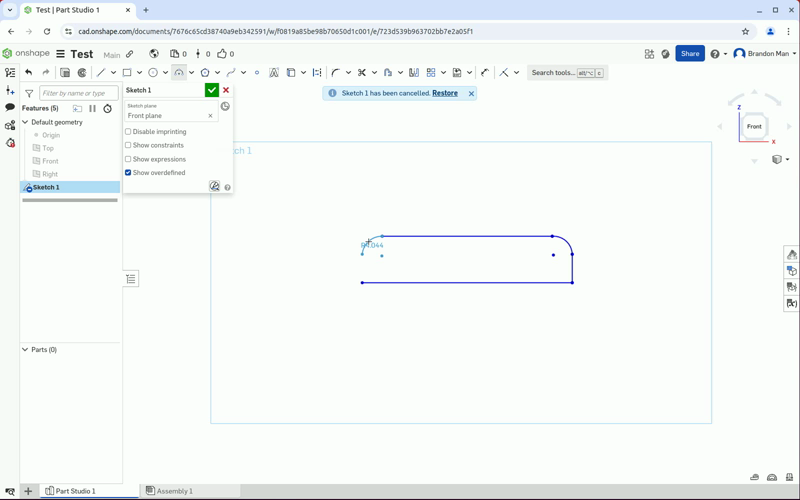
click(368, 241)
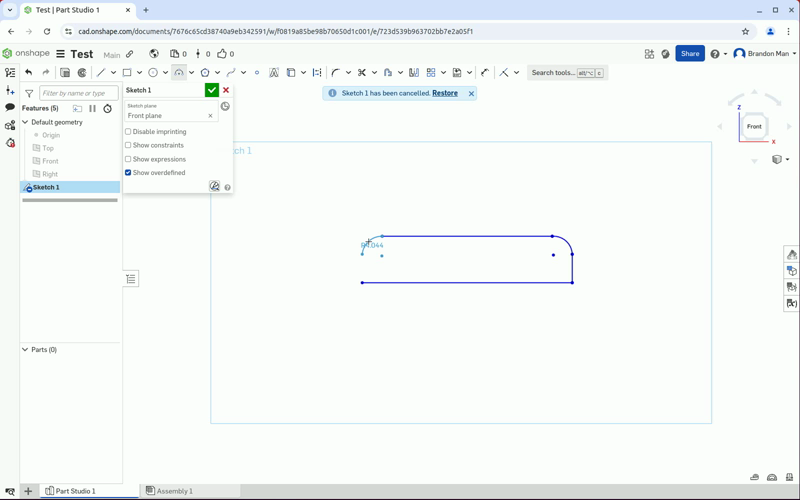
key_up(shift)
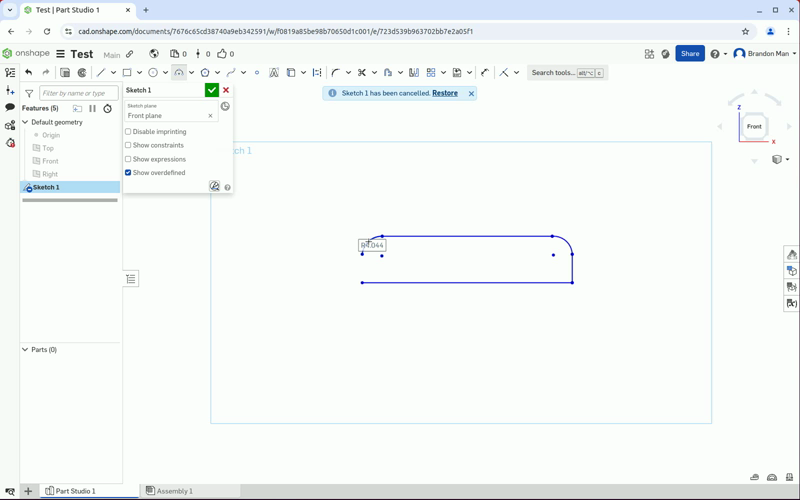
key(esc)
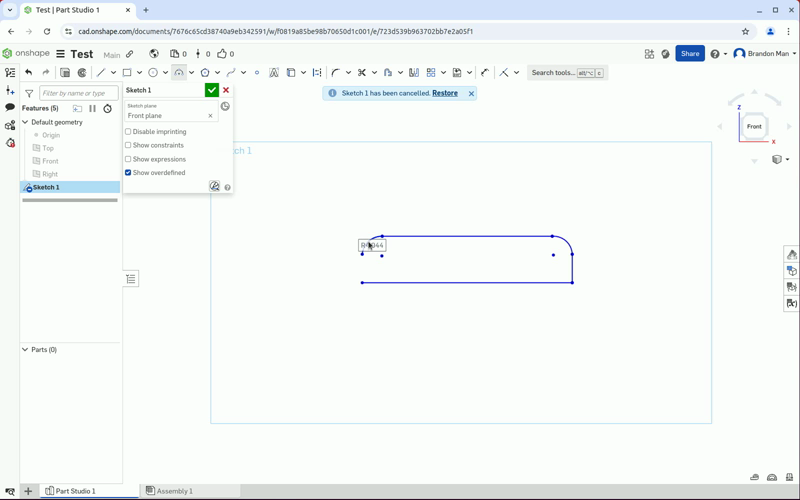
key(l)
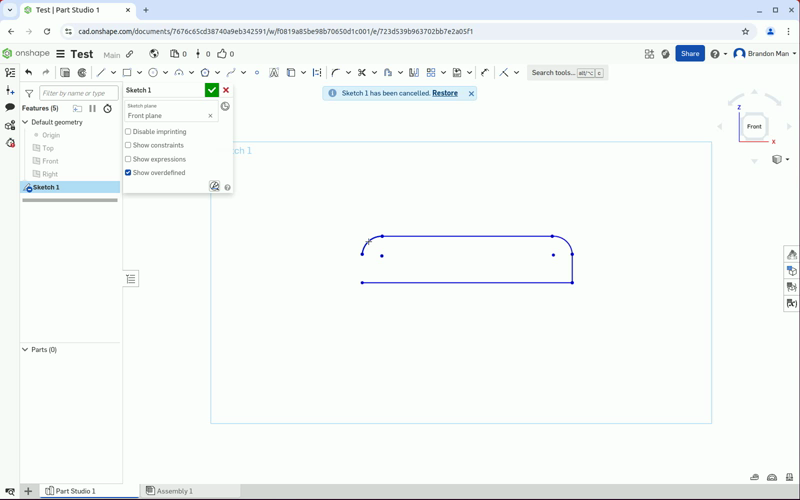
mouse_move(362, 254)
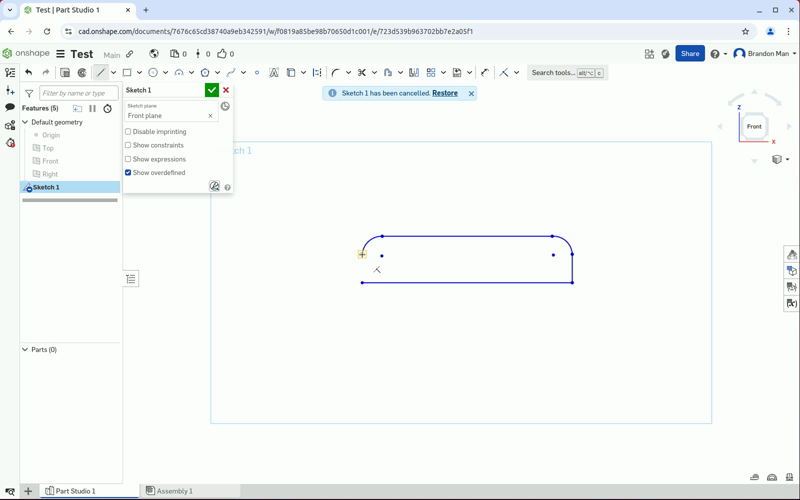
click(362, 254)
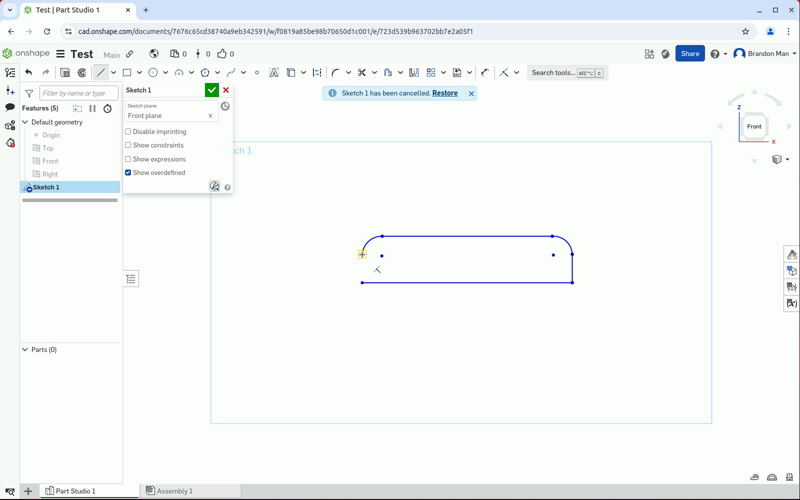
mouse_move(392, 254)
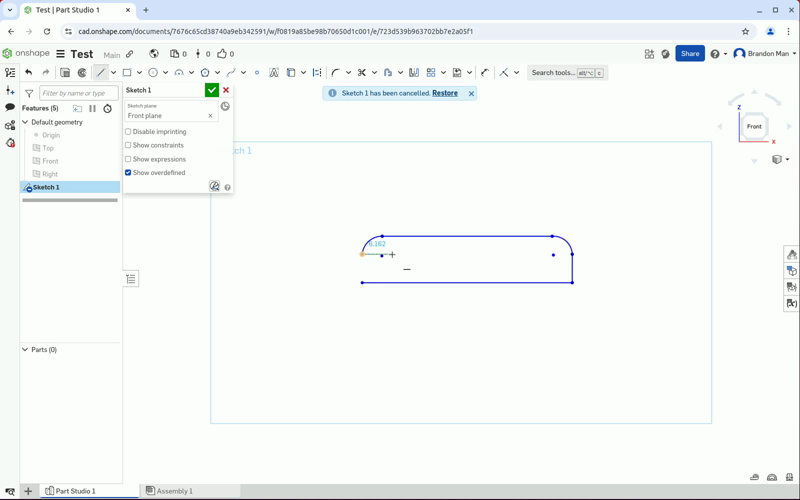
key_down(shift)
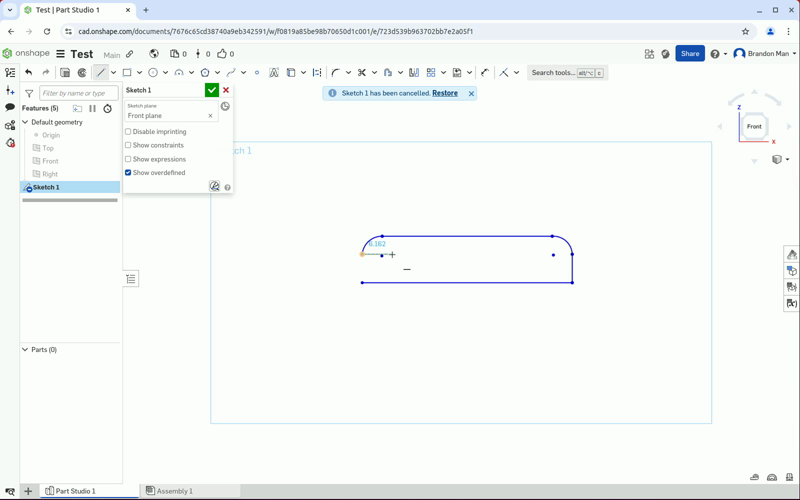
mouse_move(362, 282)
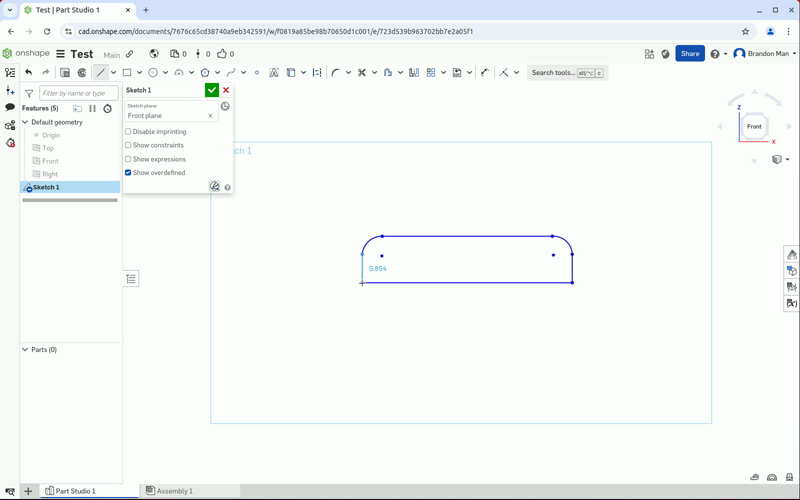
key_up(shift)
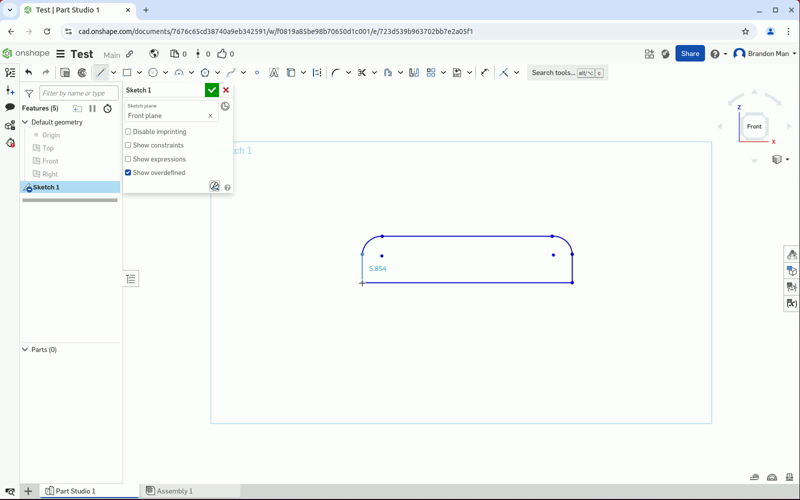
click(362, 282)
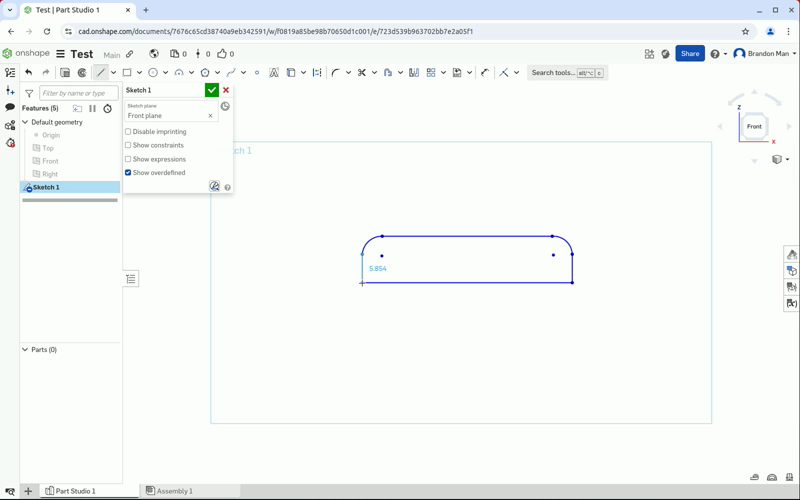
key(esc)
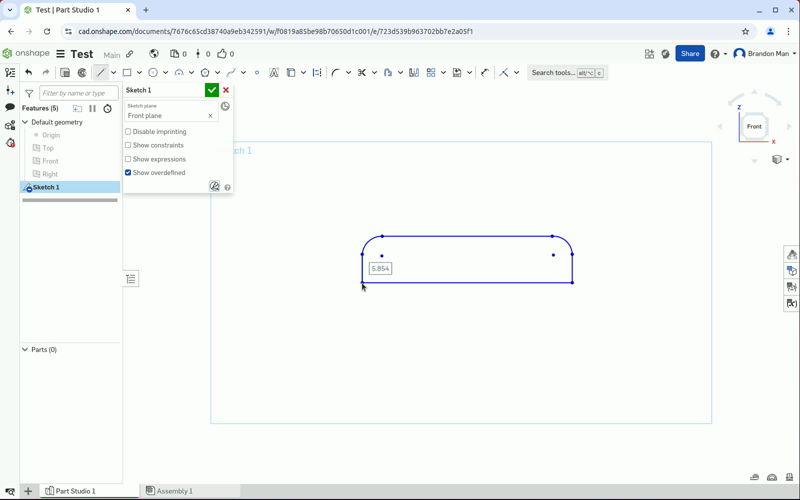
mouse_move(393, 260)
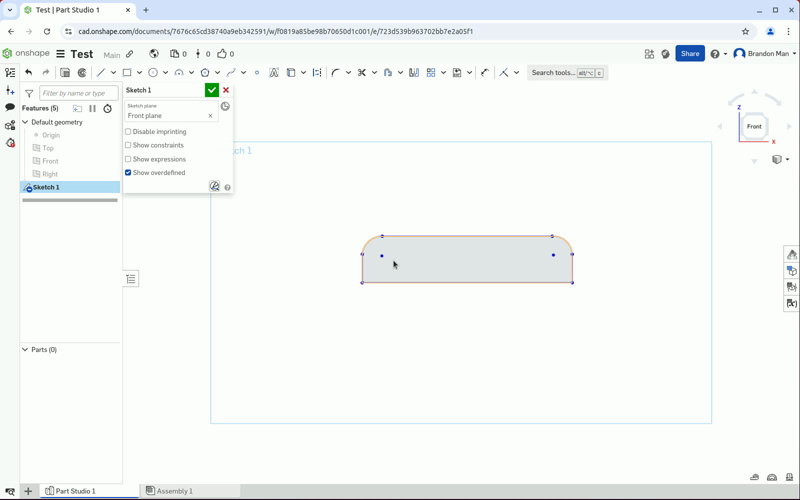
click(393, 260)
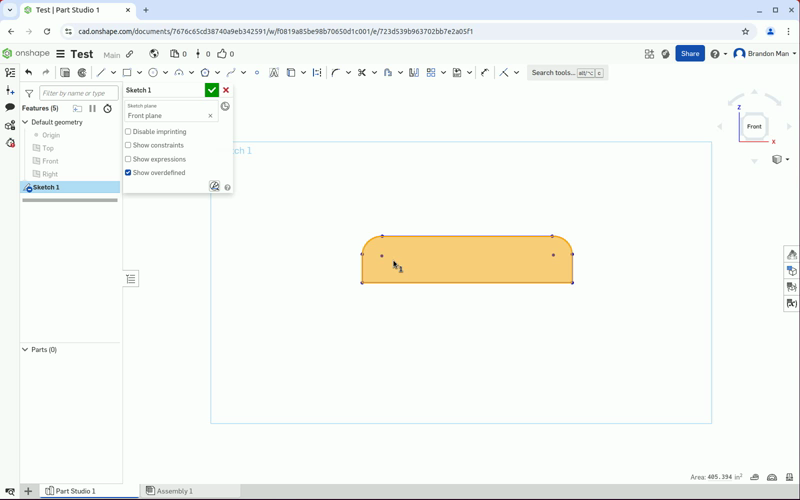
mouse_move(73, 352)
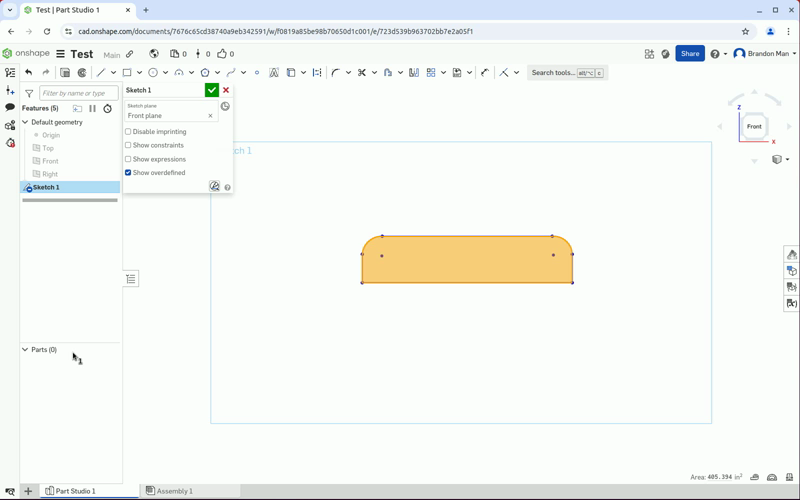
key(shift+y)
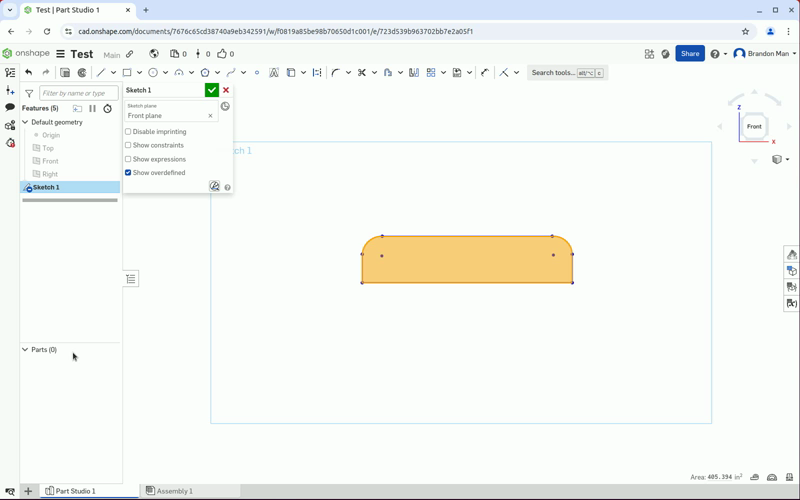
key(shift+e)
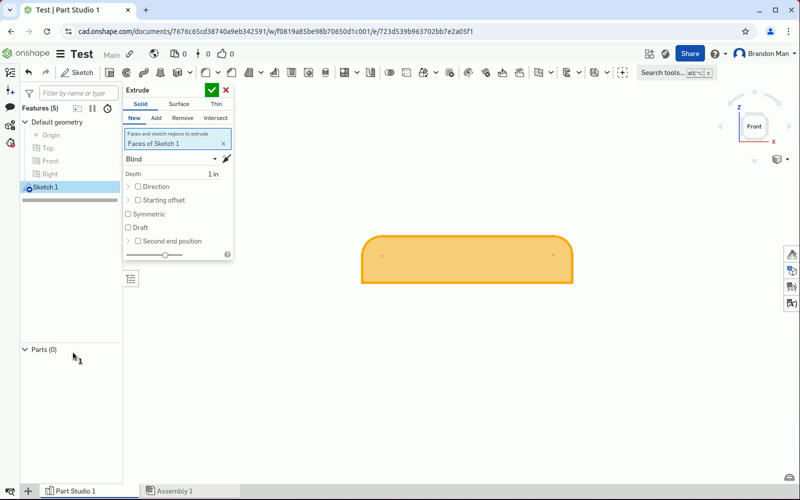
mouse_move(143, 106)
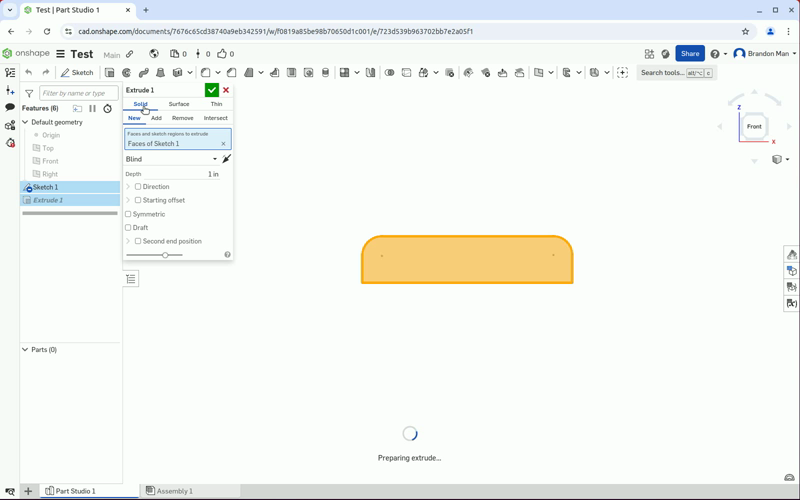
click(143, 106)
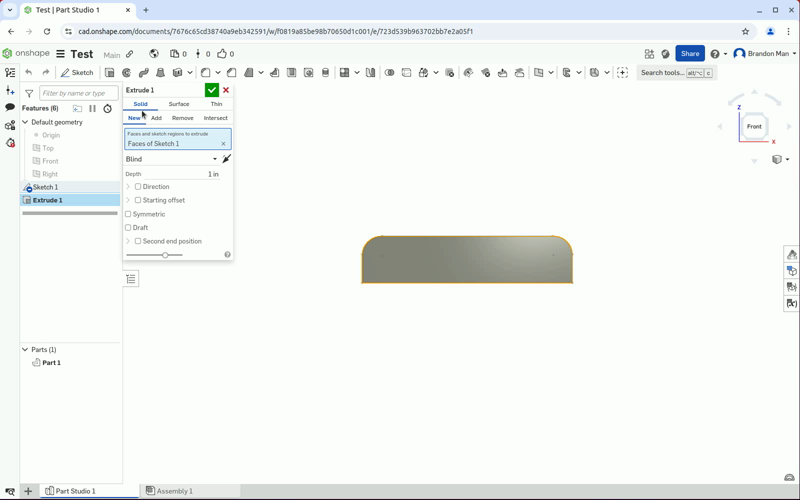
mouse_move(137, 120)
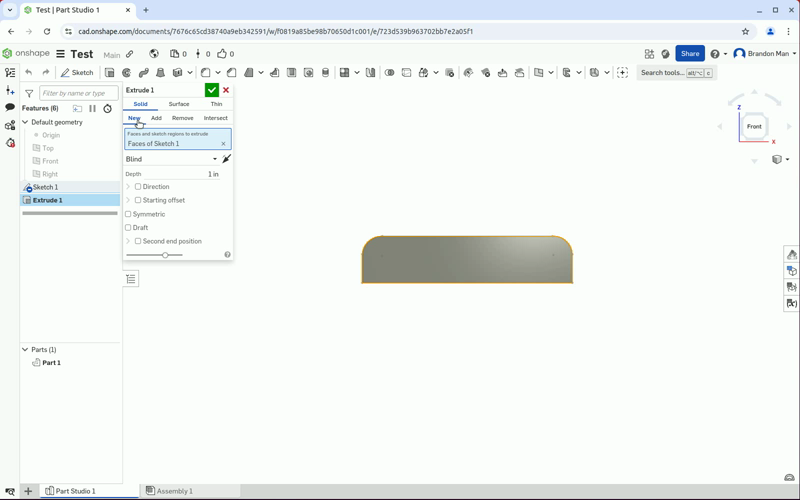
click(137, 120)
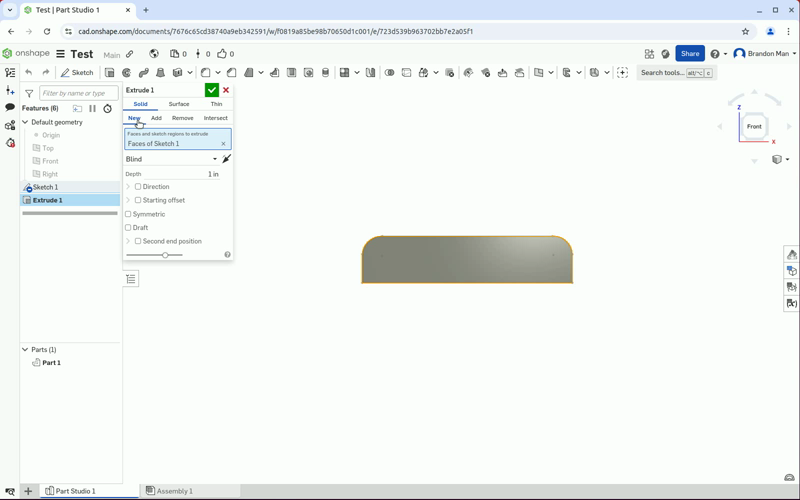
key(tab, 4)
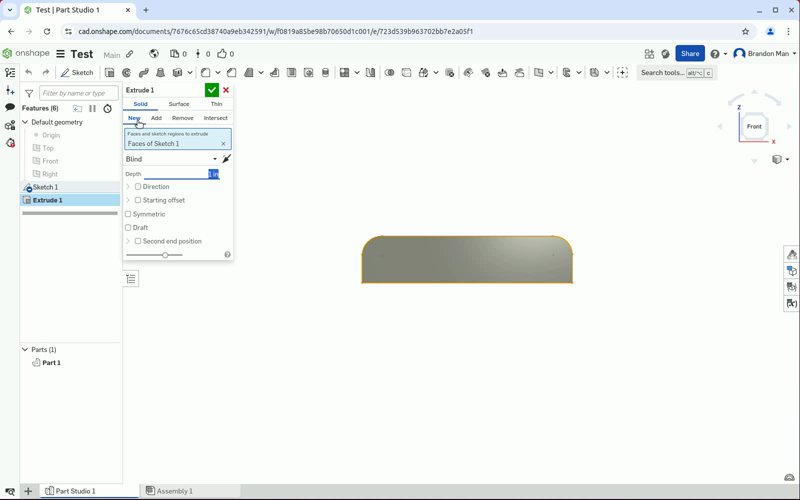
text(0.481)
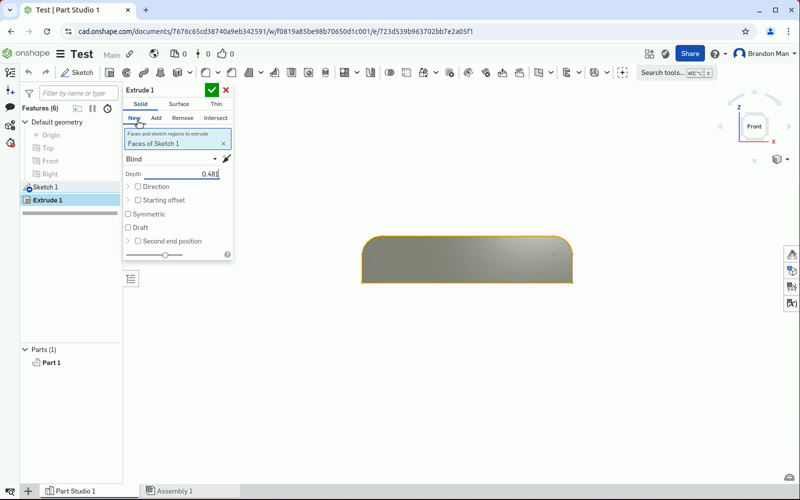
key(enter)
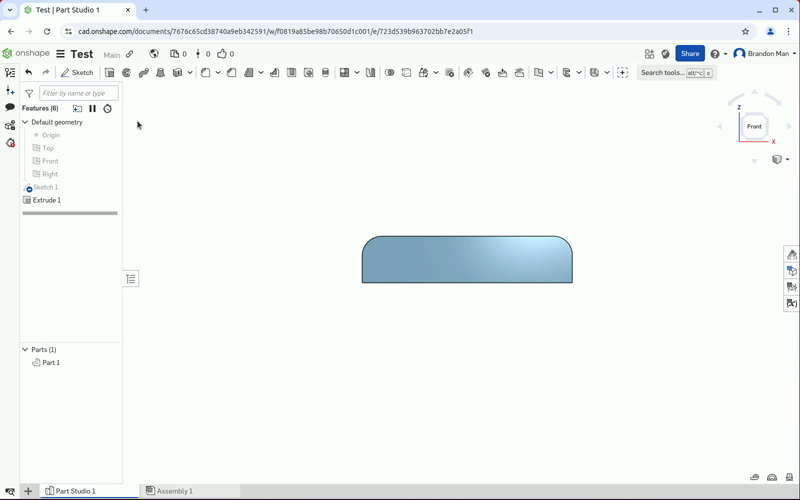
key(shift+h)
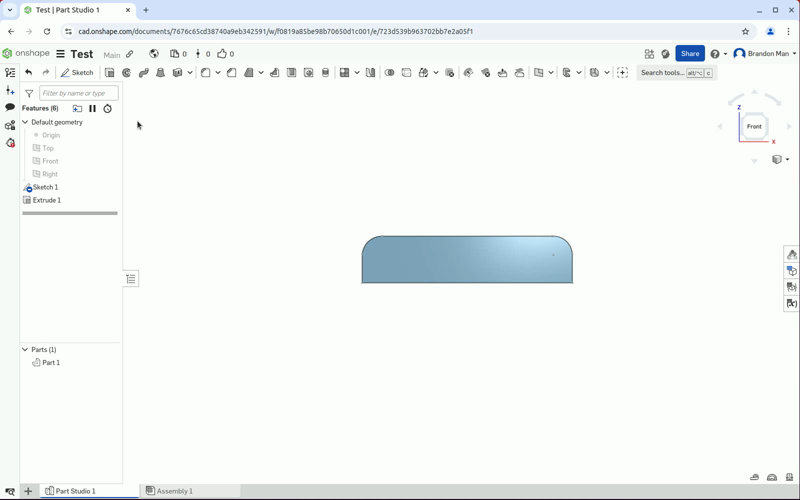
key(shift+h)
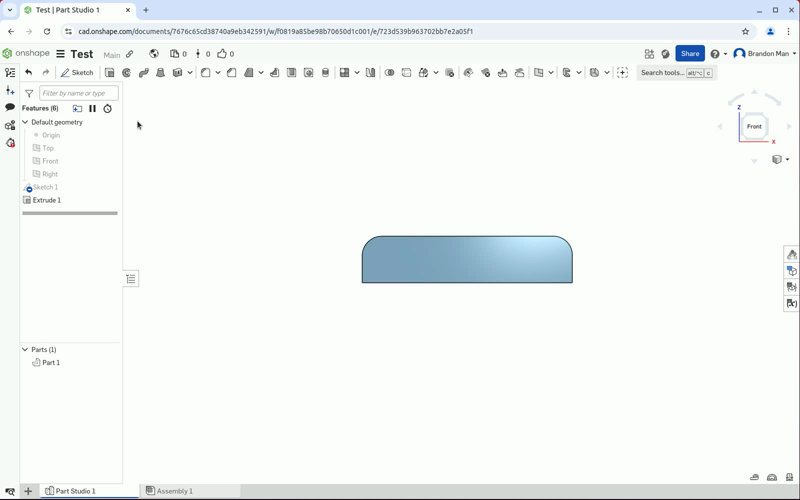
mouse_move(73, 189)
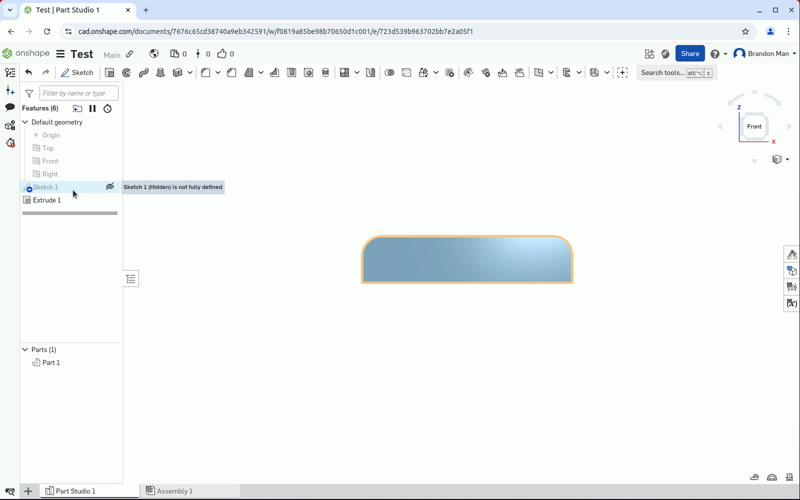
click(73, 189)
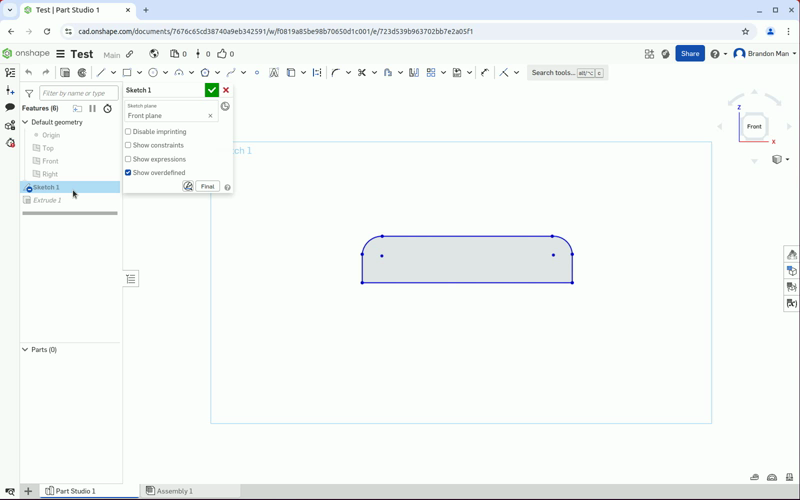
mouse_move(229, 92)
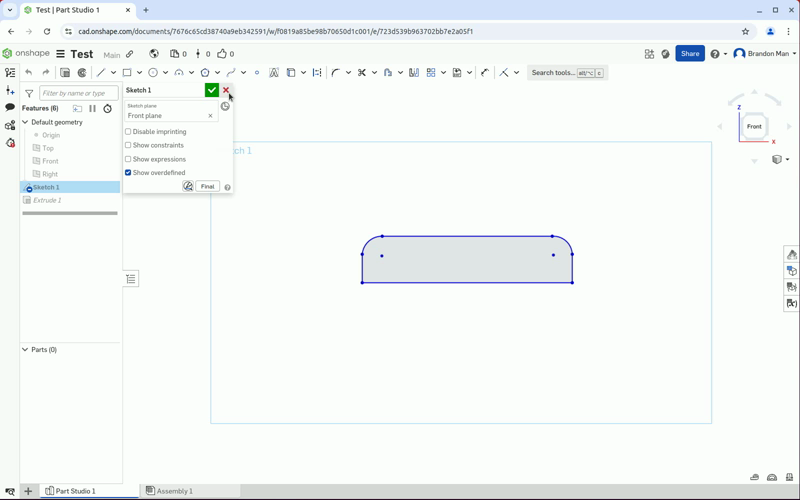
click(229, 92)
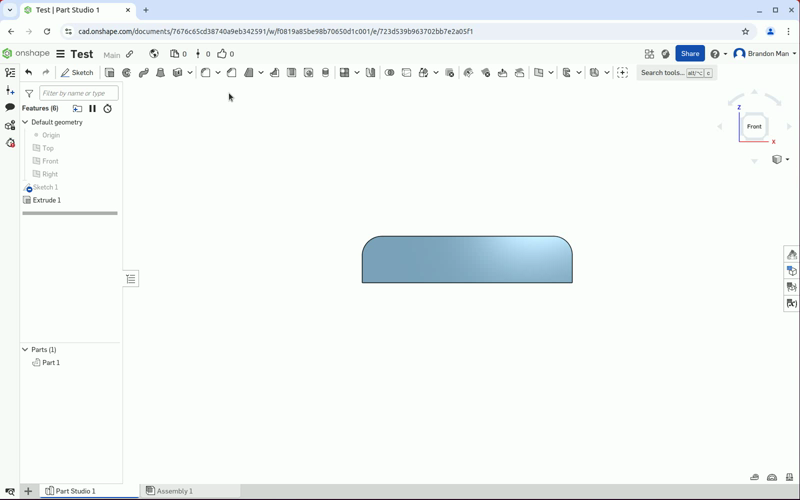
mouse_move(541, 75)
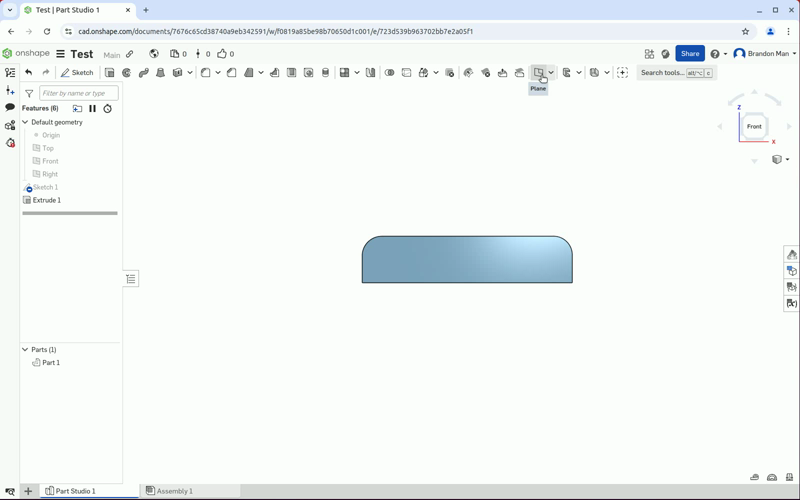
click(541, 75)
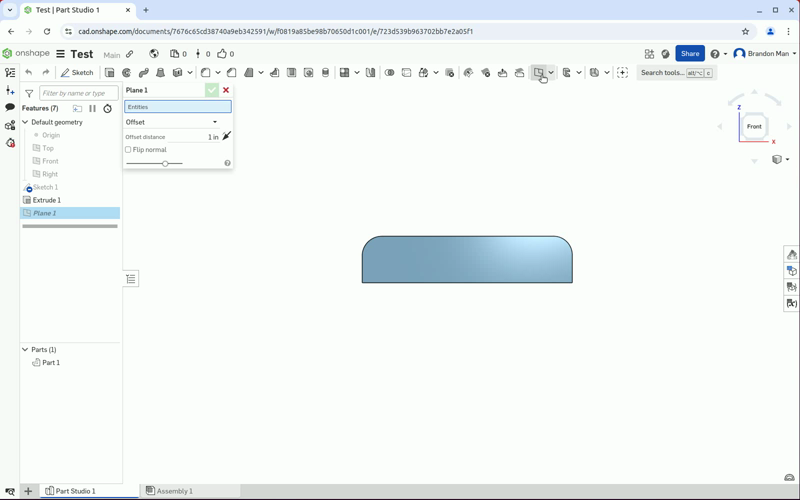
mouse_move(73, 163)
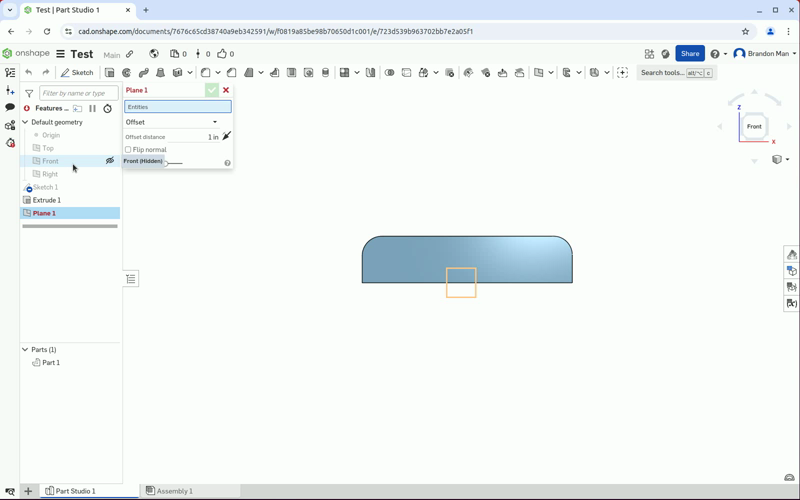
click(73, 163)
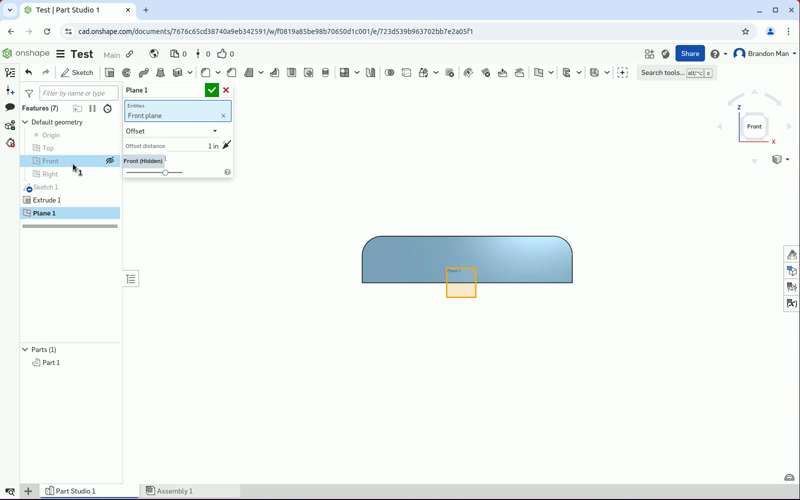
key(tab, 2)
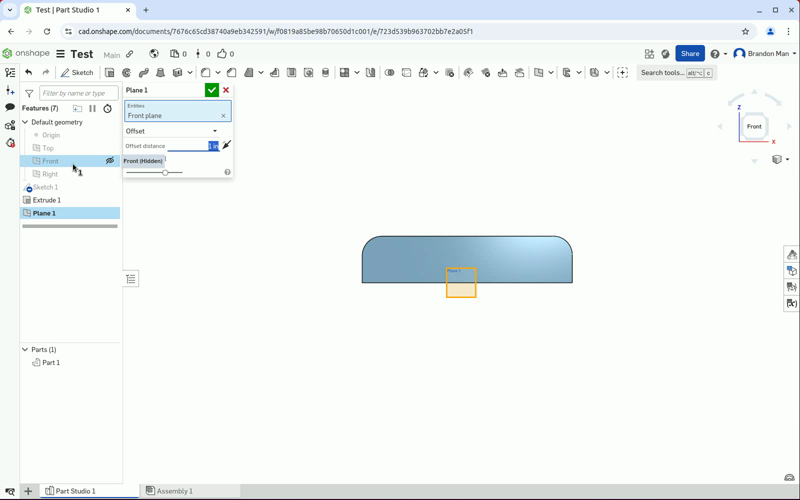
text(0.493)
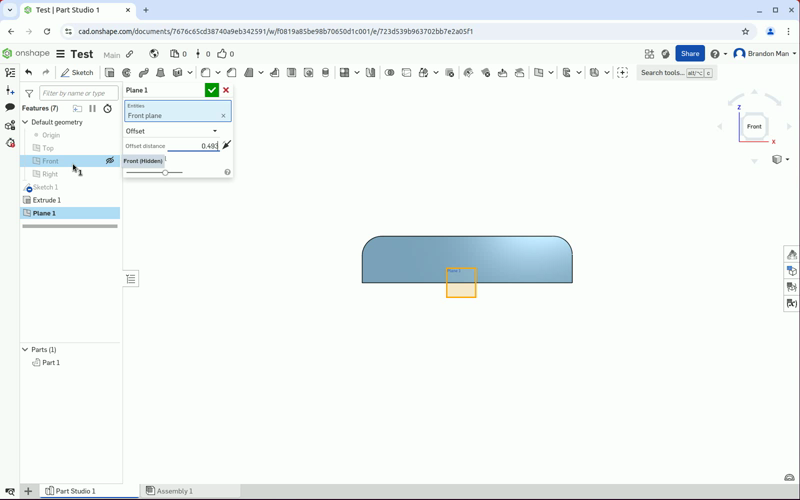
key(enter, 2)
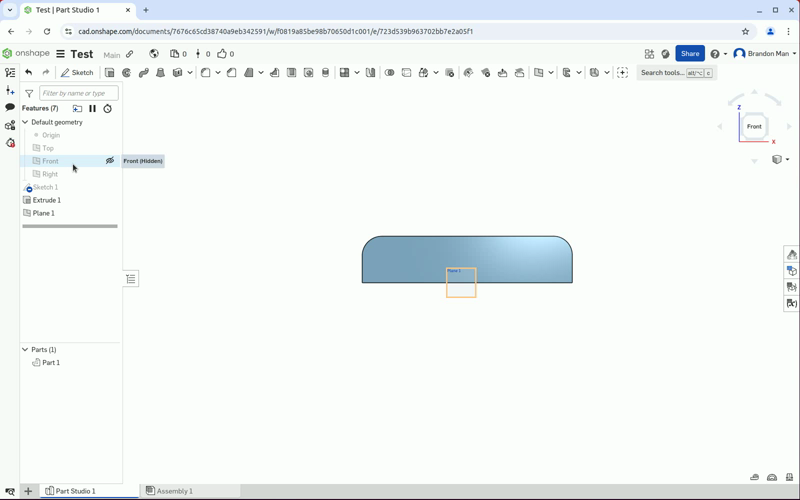
key(shift+s)
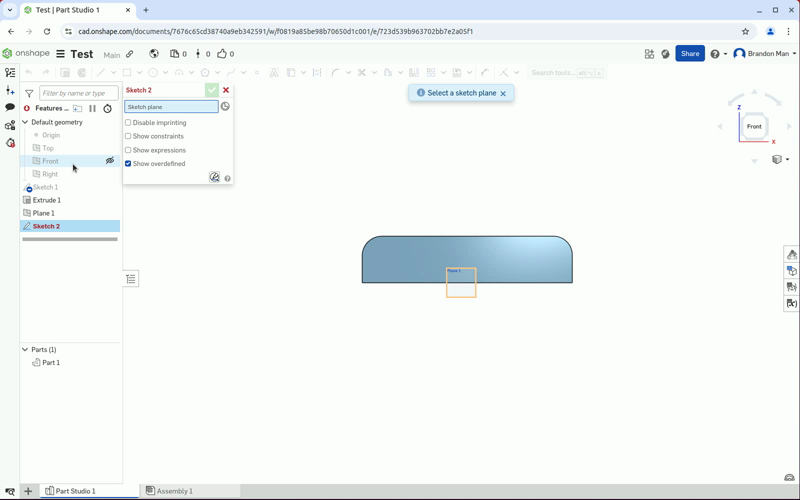
mouse_move(73, 215)
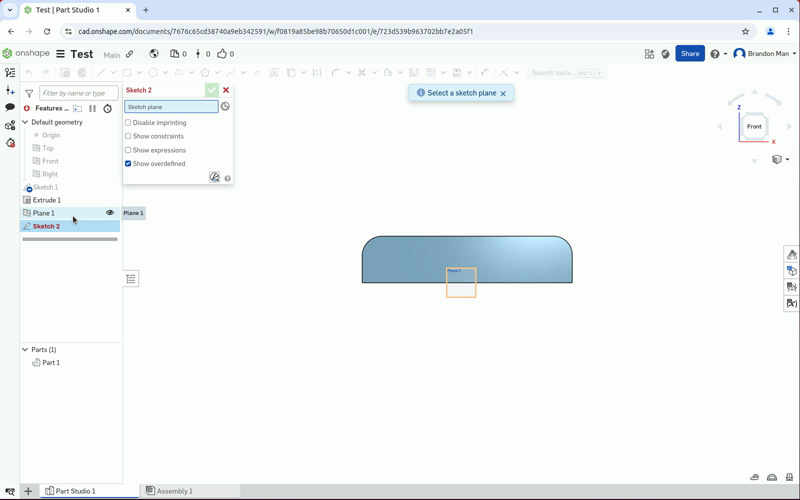
click(73, 215)
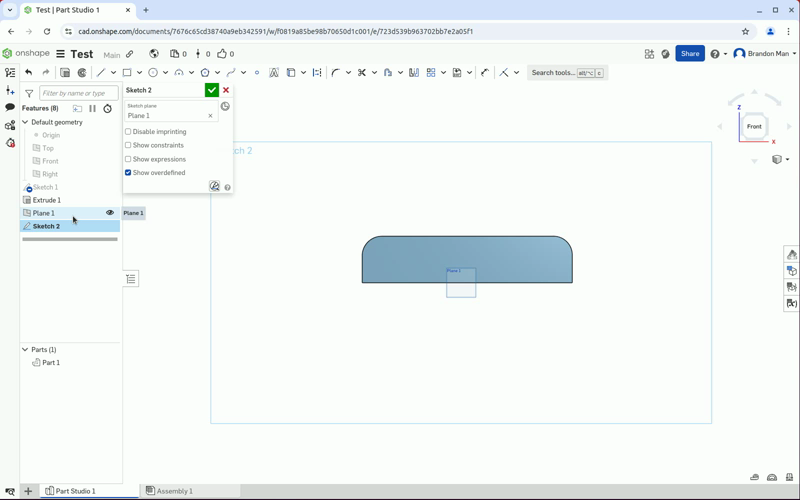
mouse_move(73, 352)
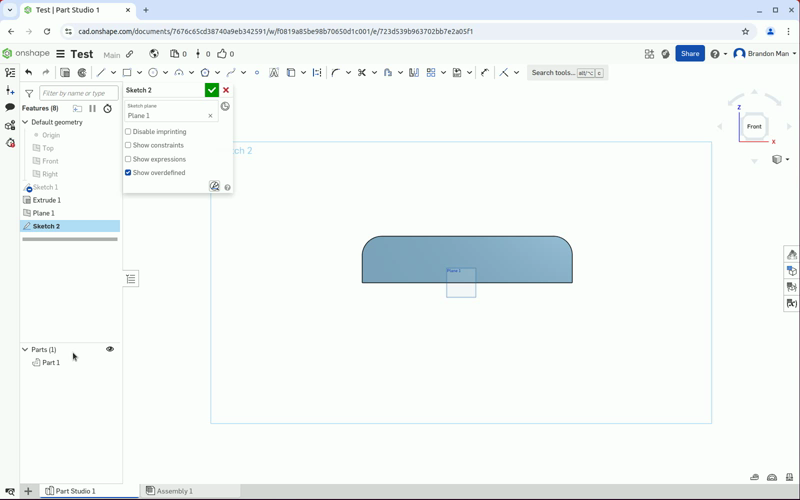
key(y)
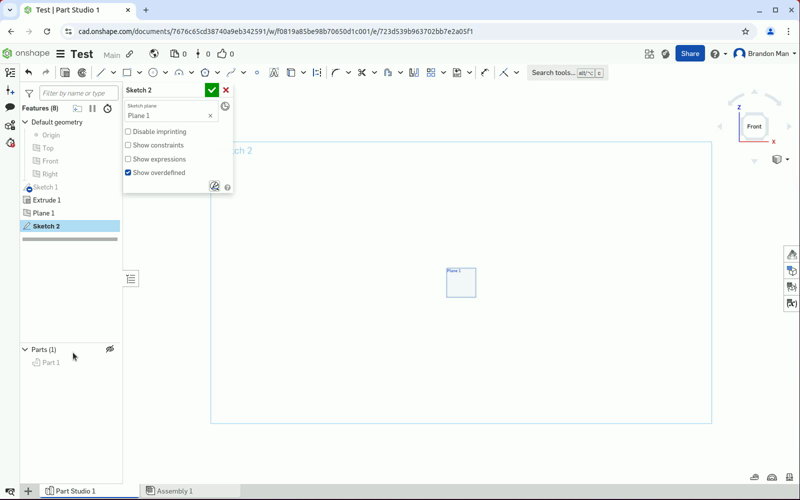
key(l)
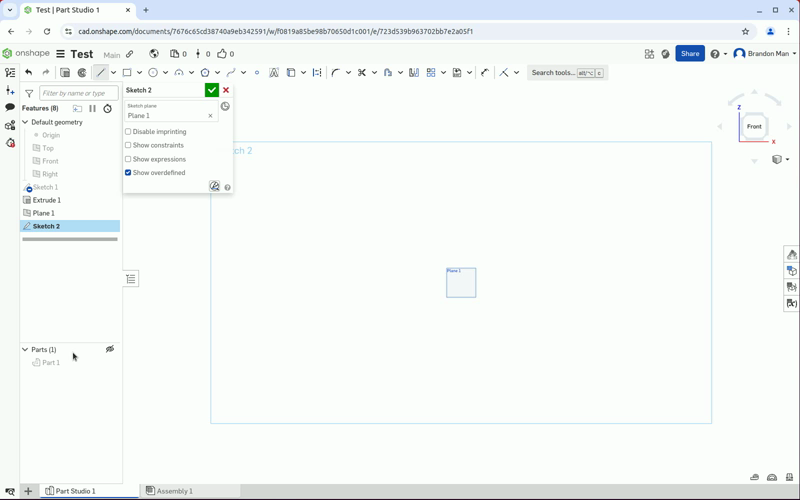
key_down(shift)
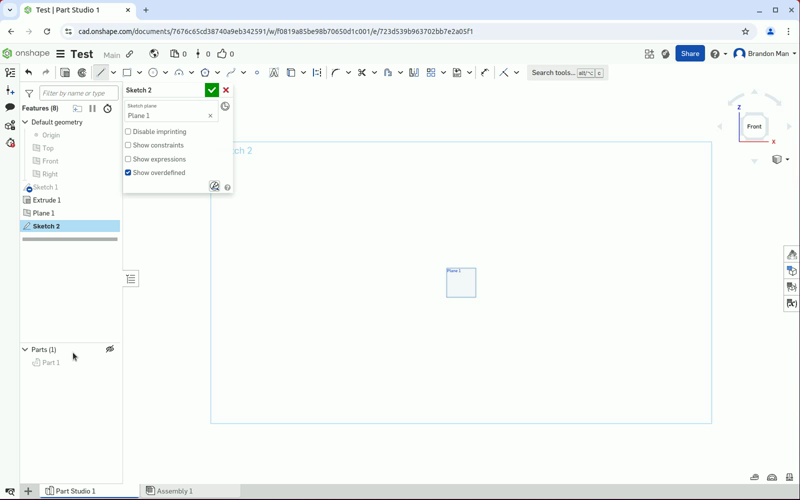
mouse_move(366, 279)
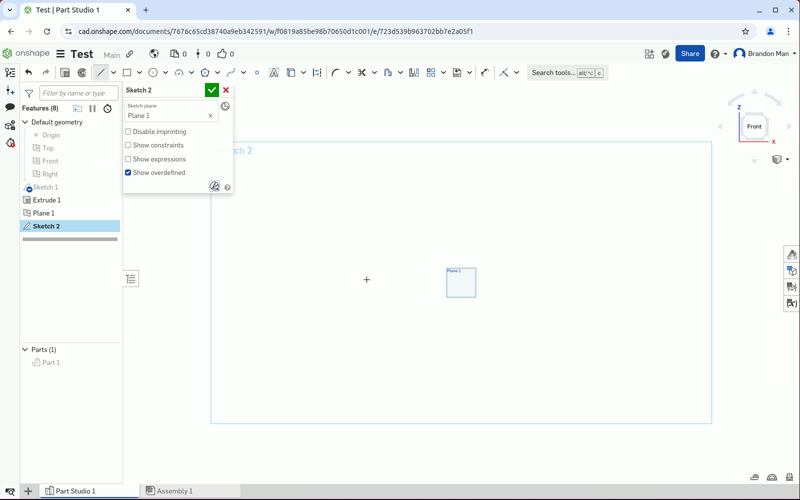
click(366, 279)
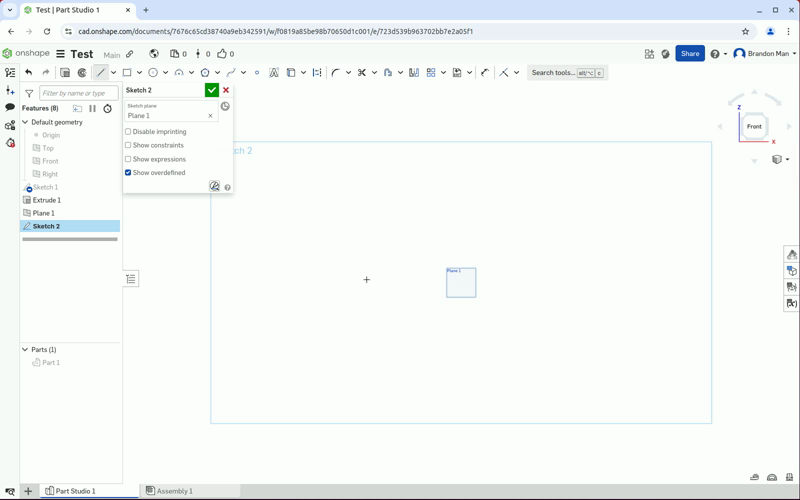
key_up(shift)
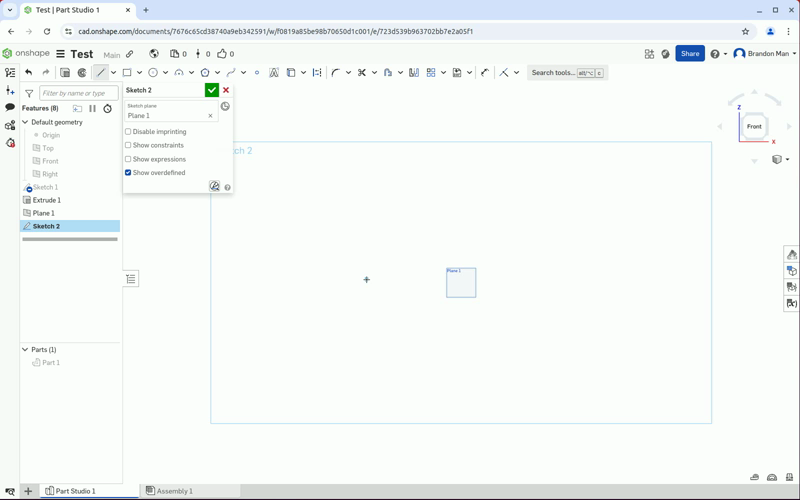
key_down(shift)
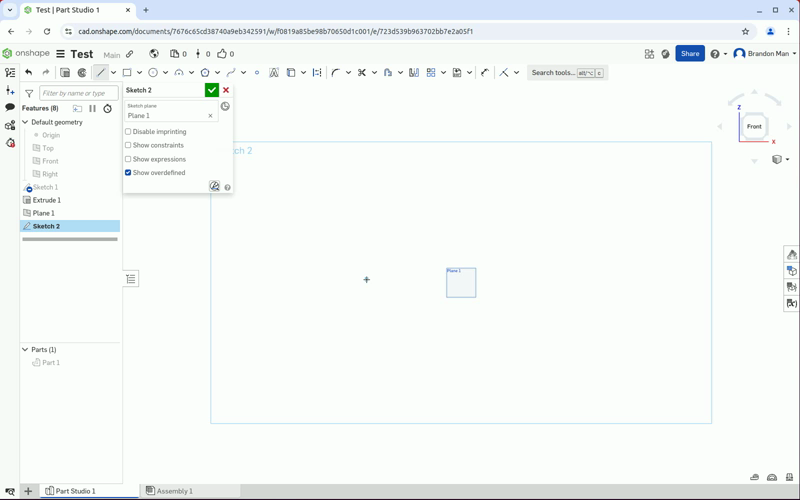
mouse_move(568, 279)
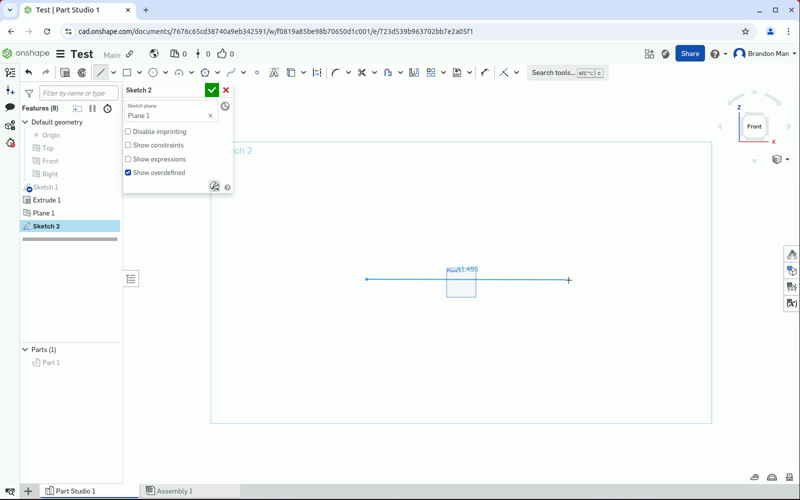
click(568, 279)
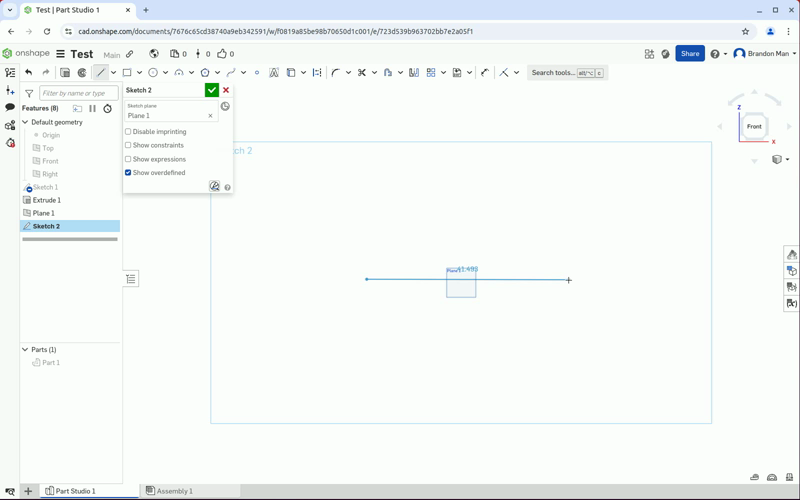
key_up(shift)
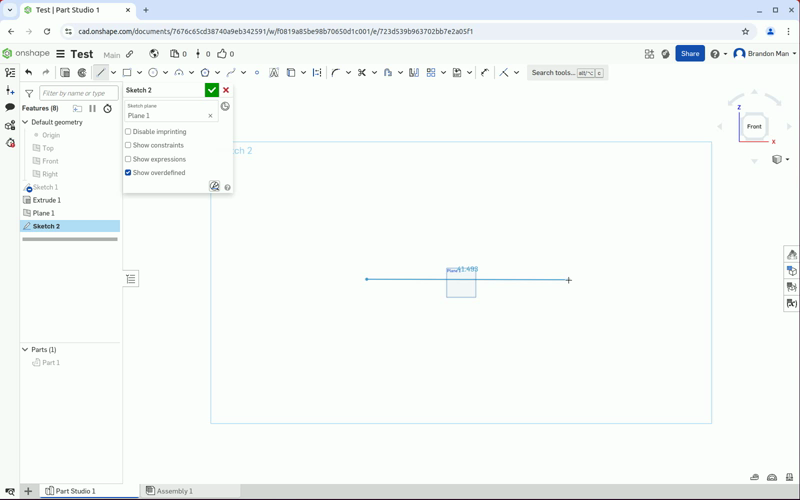
key_down(shift)
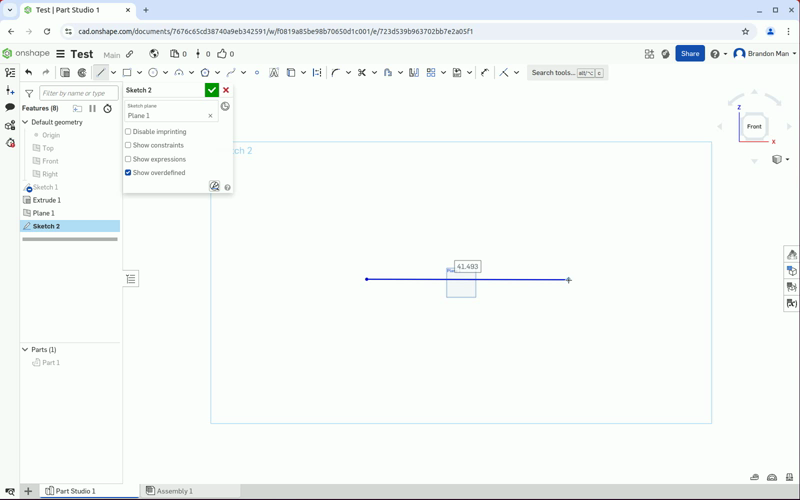
mouse_move(589, 279)
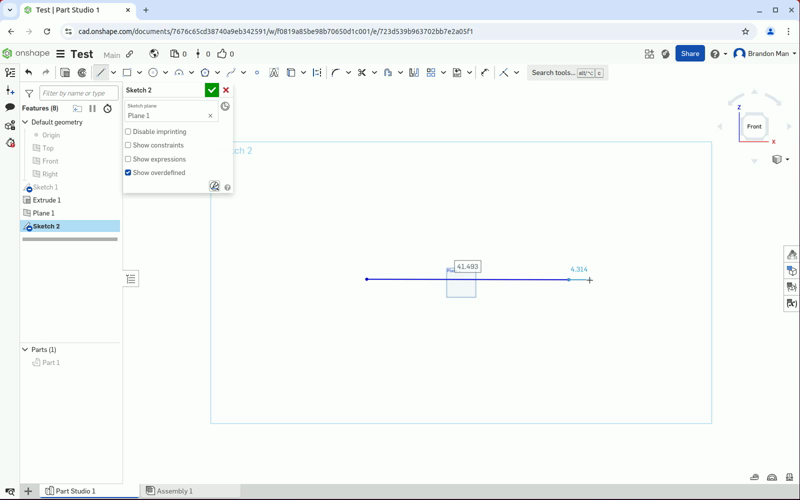
mouse_move(568, 256)
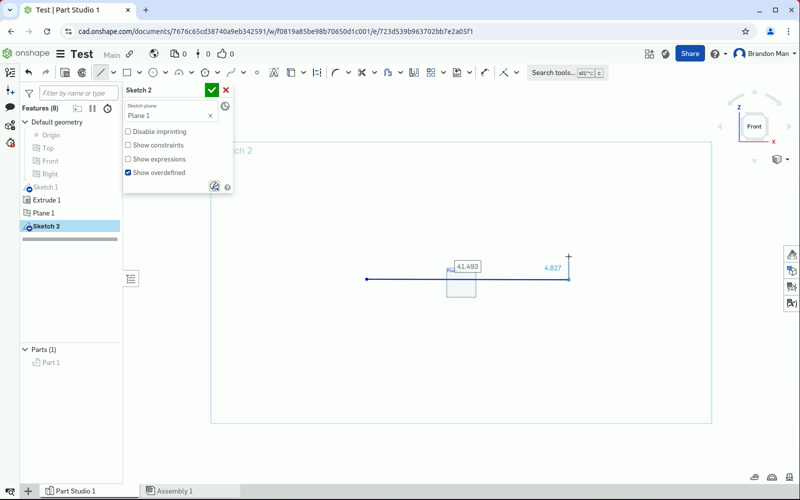
click(568, 256)
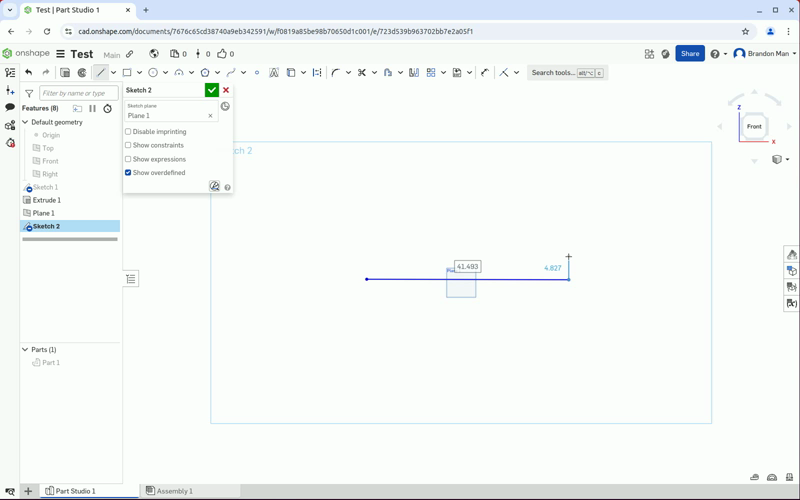
key_up(shift)
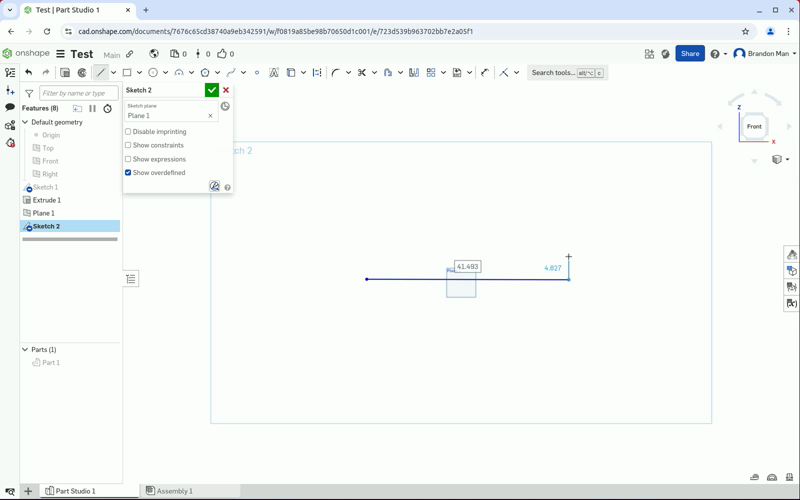
key(esc)
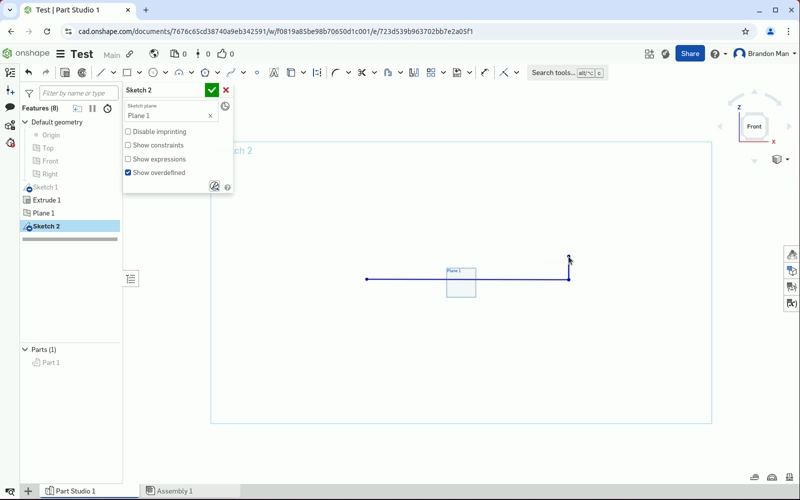
key(a)
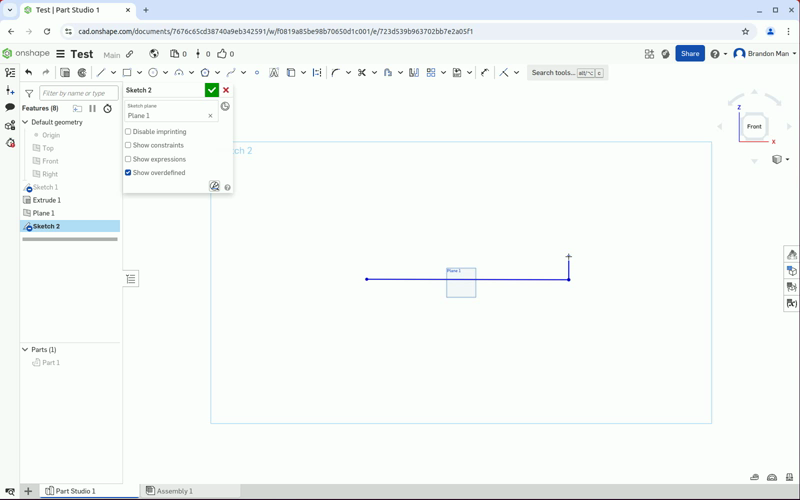
mouse_move(568, 256)
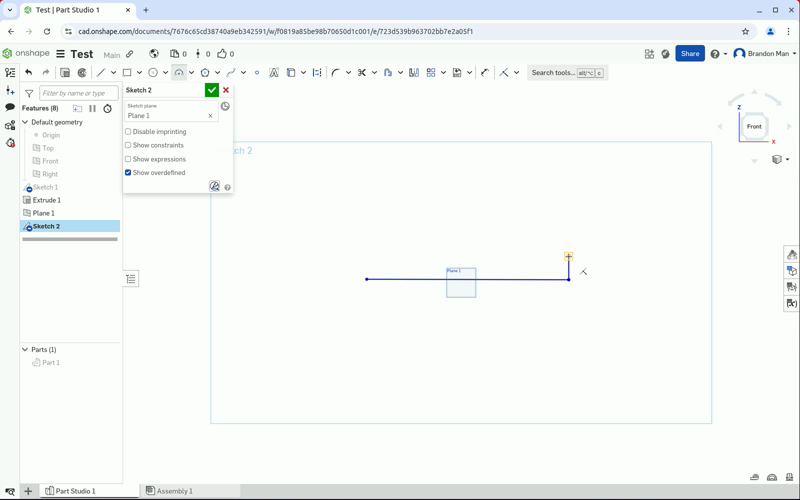
click(568, 256)
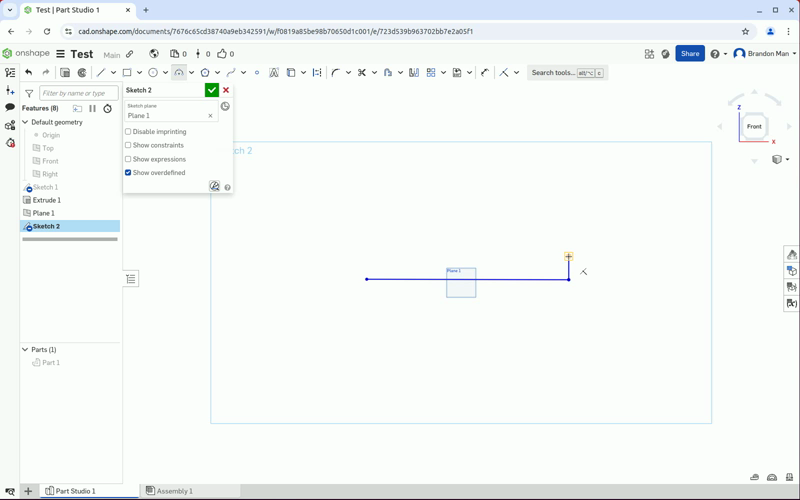
key_down(shift)
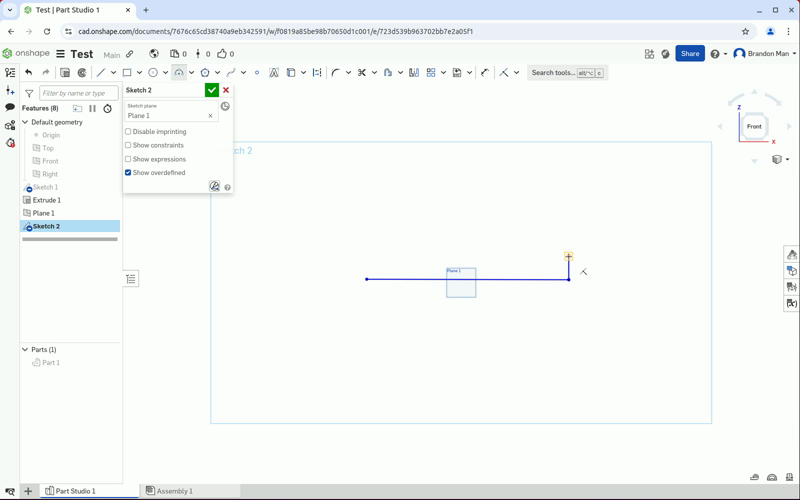
mouse_move(554, 241)
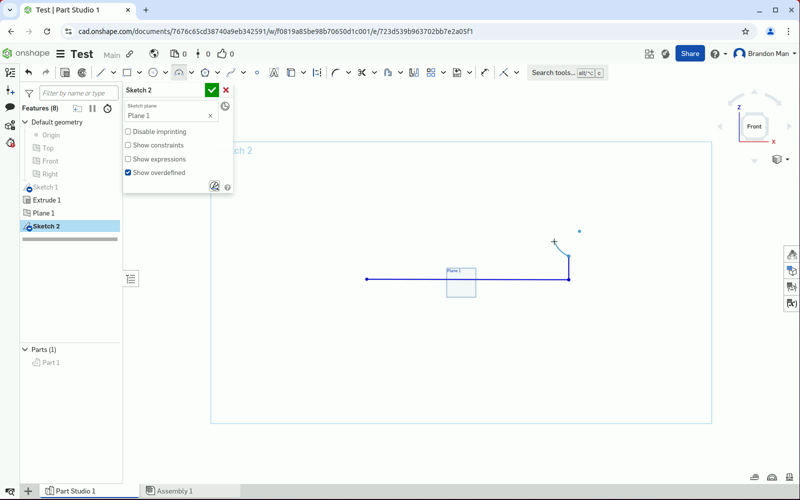
click(554, 241)
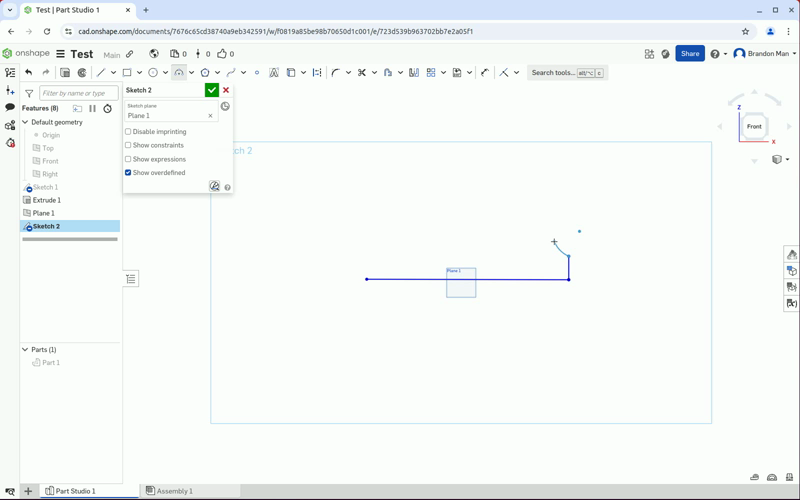
mouse_move(564, 245)
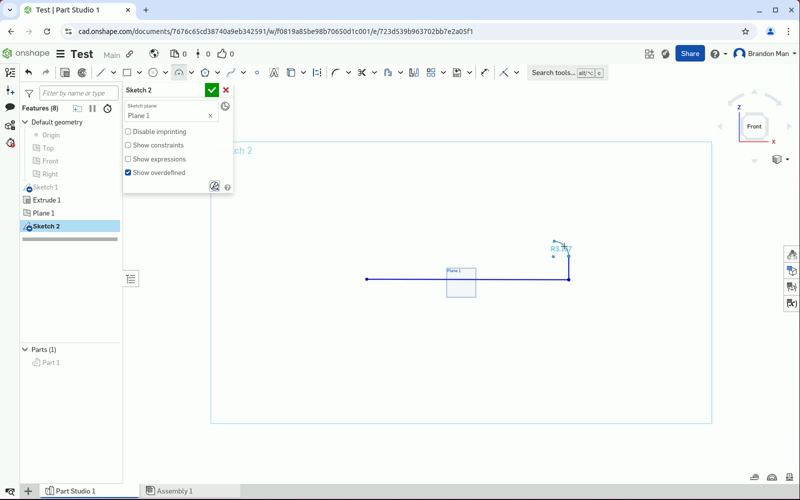
click(564, 245)
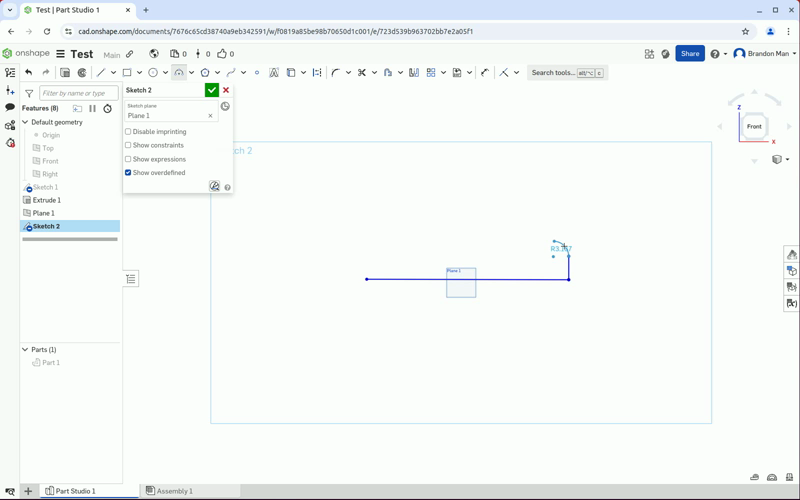
key_up(shift)
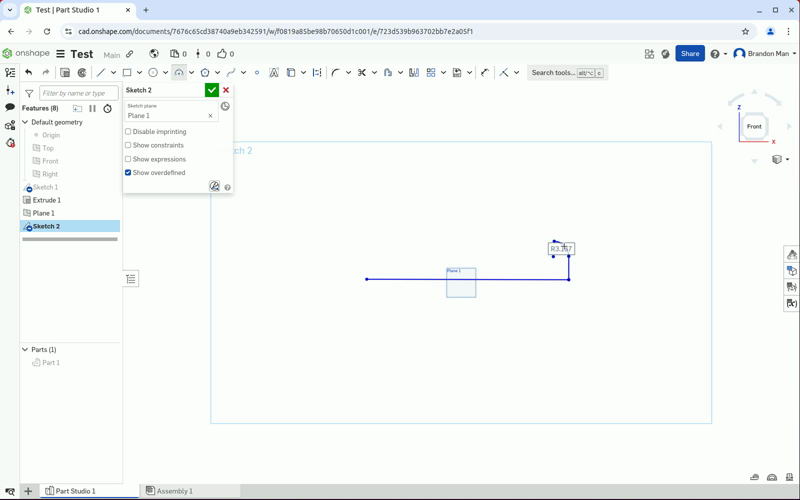
key(esc)
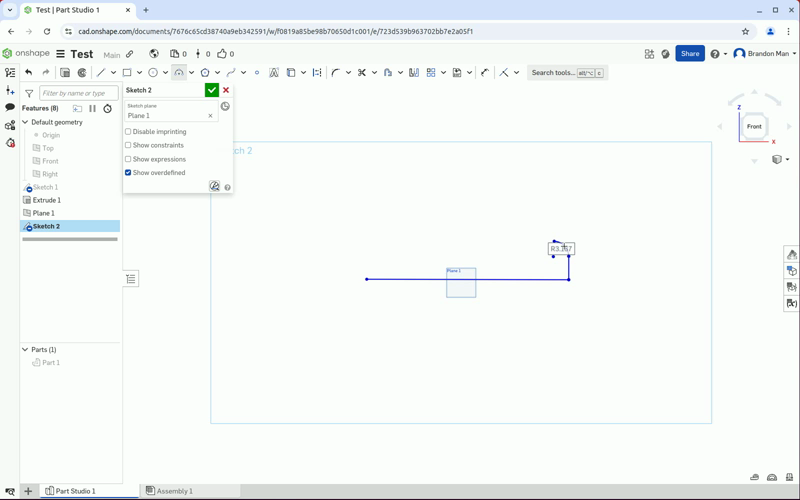
key(l)
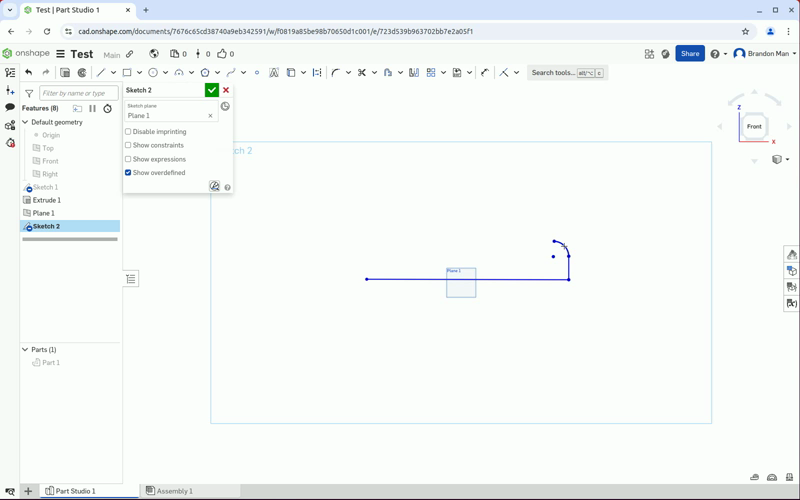
mouse_move(554, 241)
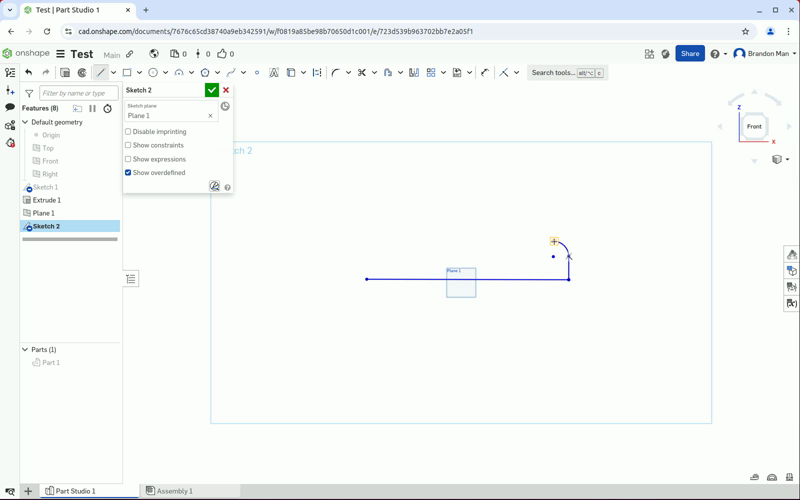
click(554, 241)
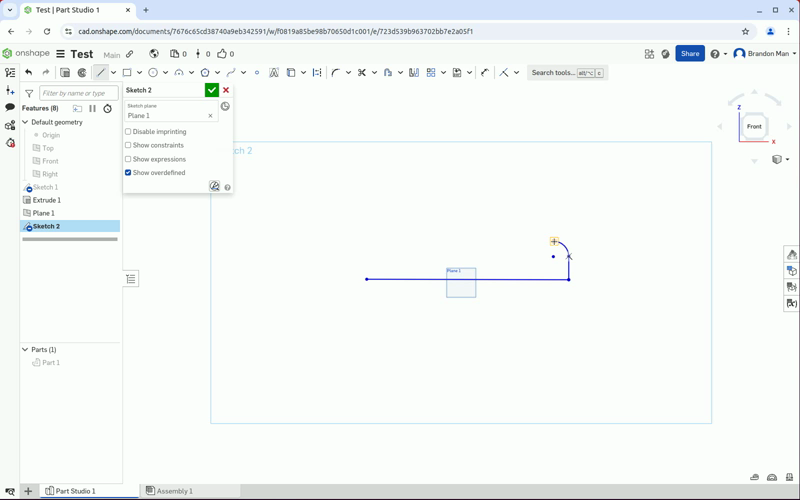
key_down(shift)
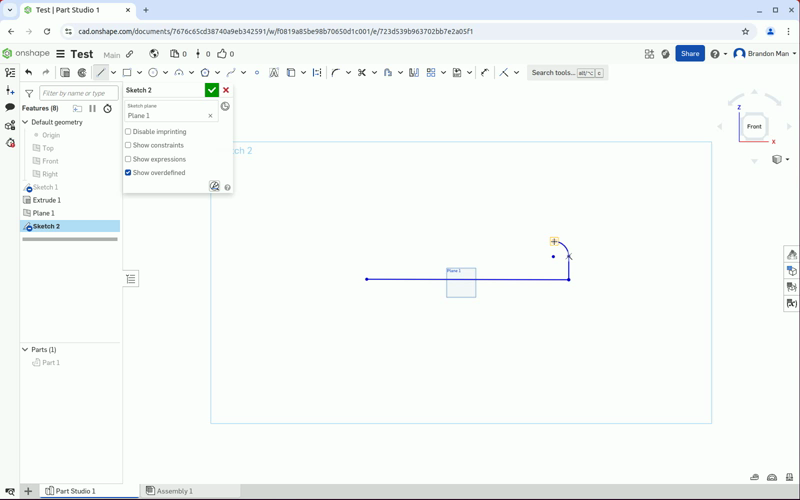
mouse_move(381, 241)
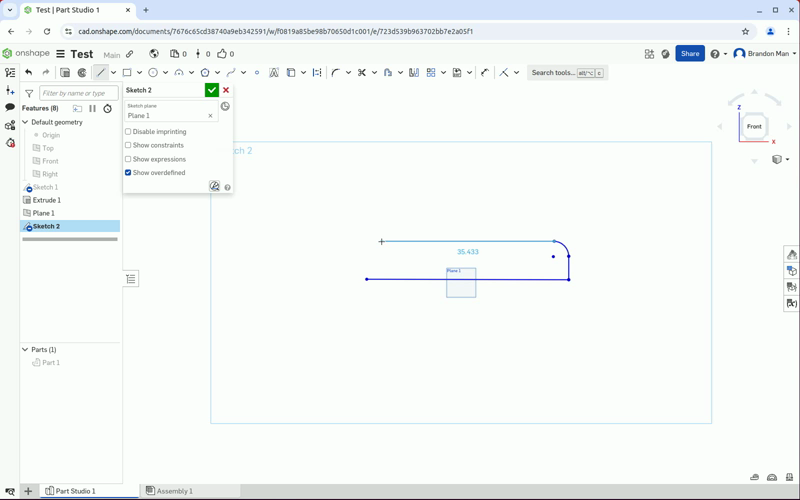
click(381, 241)
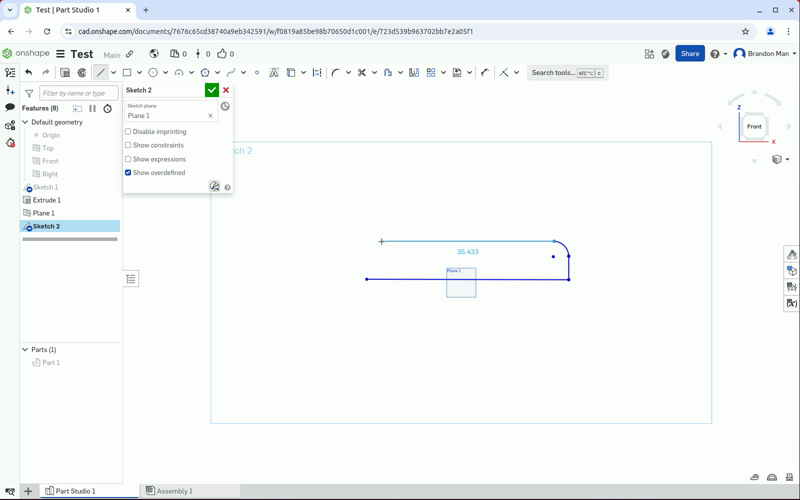
key_up(shift)
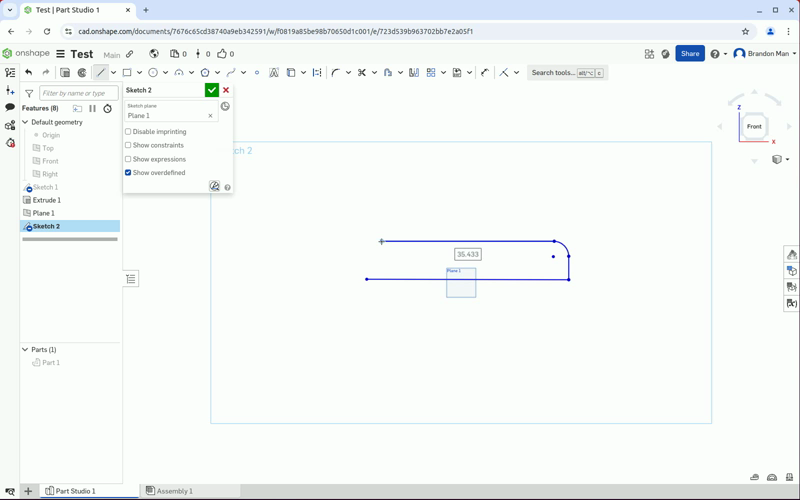
key(esc)
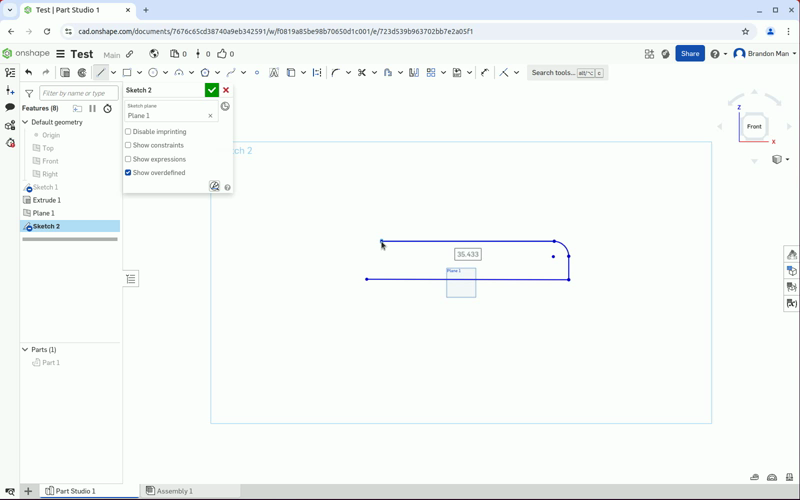
key(a)
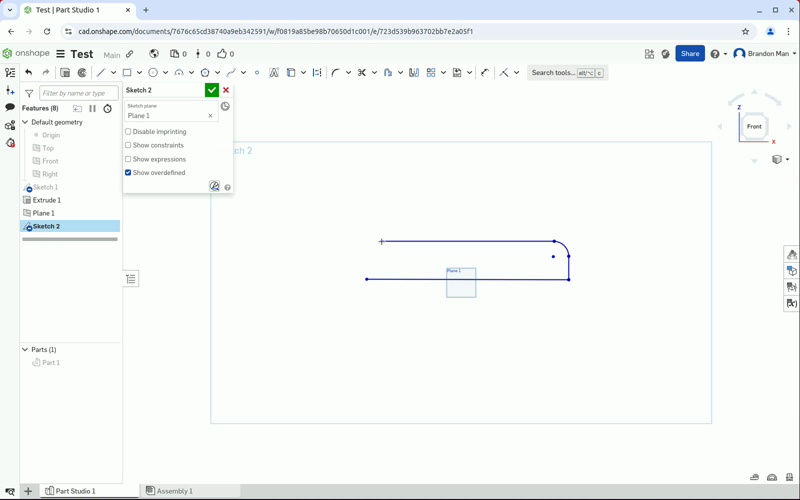
mouse_move(381, 241)
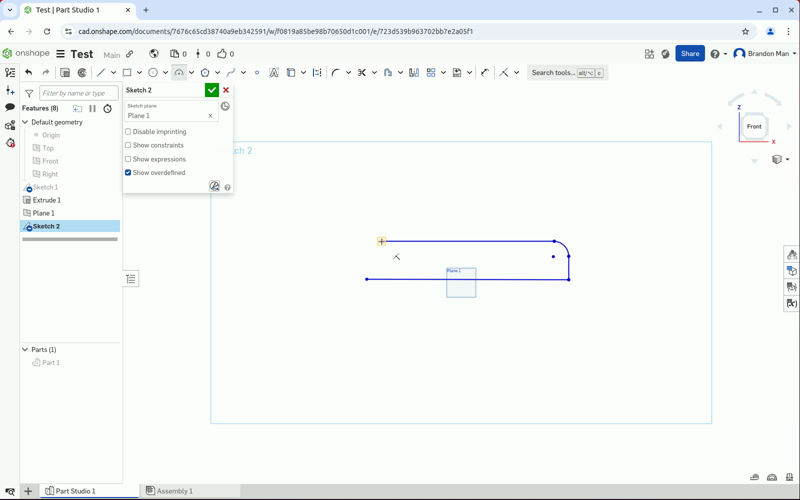
click(381, 241)
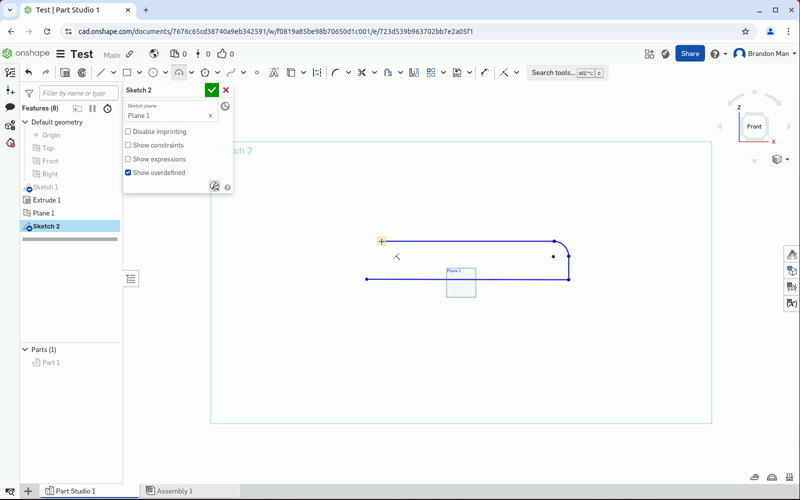
key_down(shift)
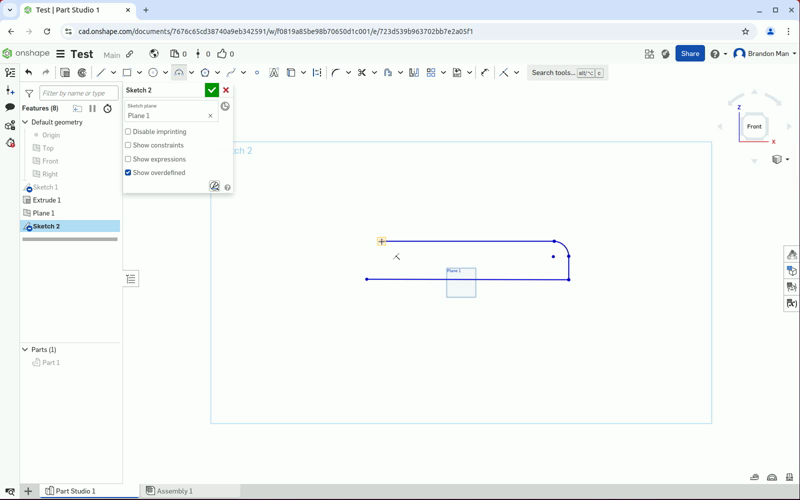
mouse_move(366, 256)
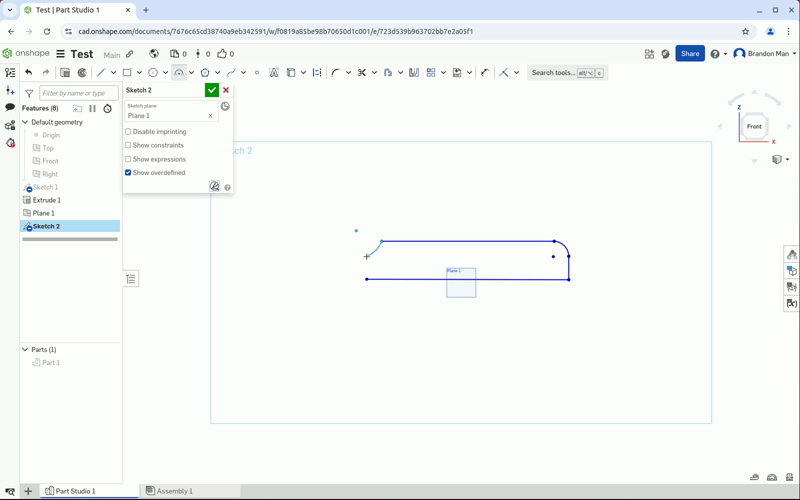
click(366, 256)
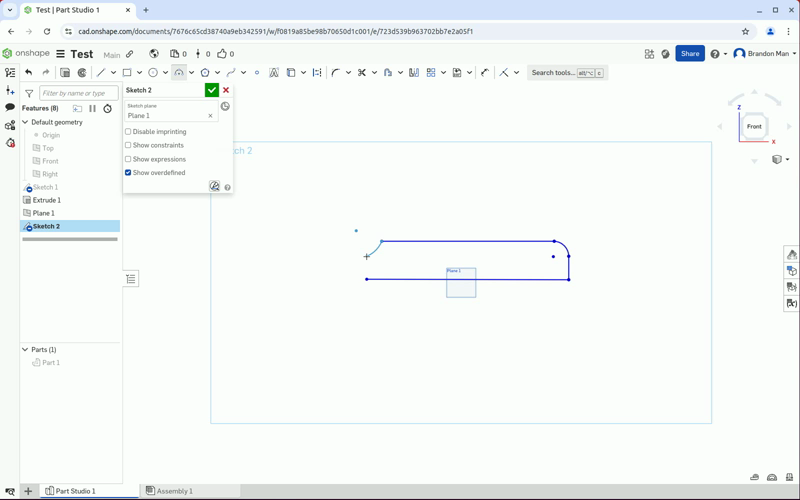
mouse_move(371, 245)
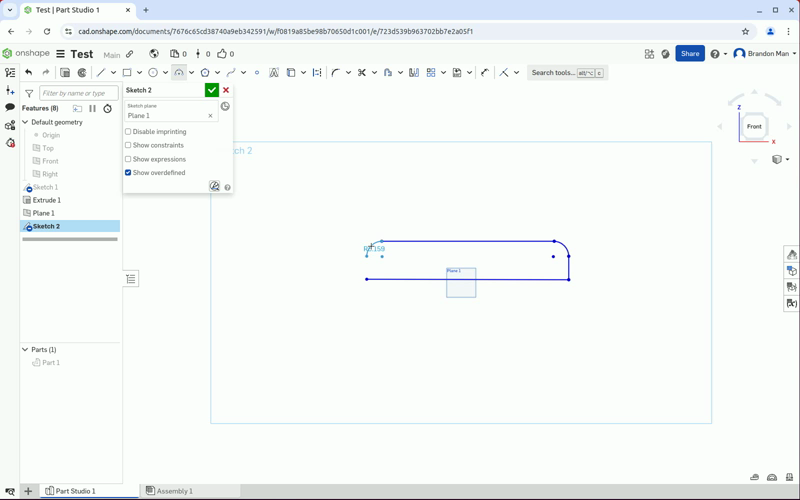
click(371, 245)
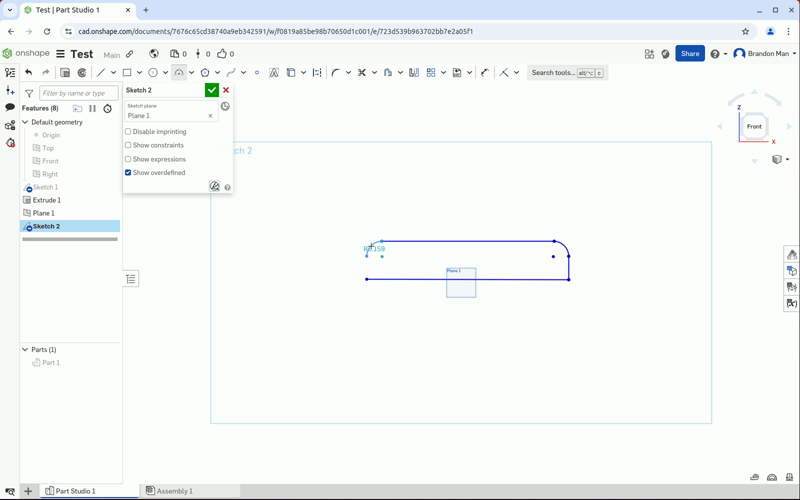
key_up(shift)
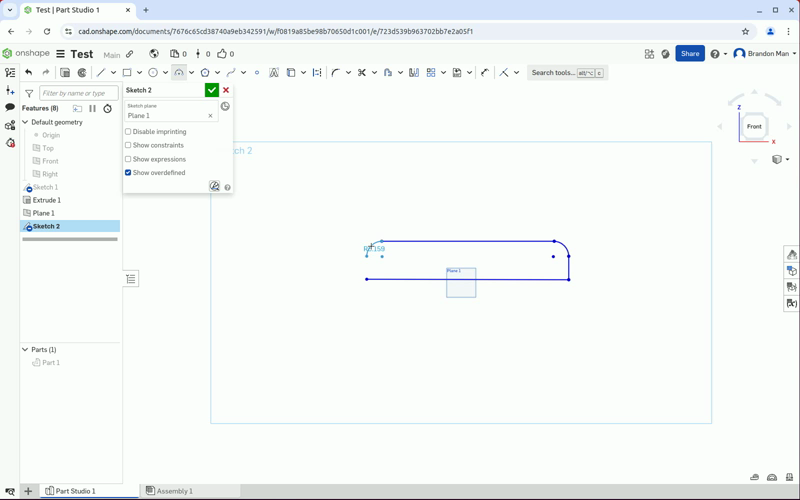
key(esc)
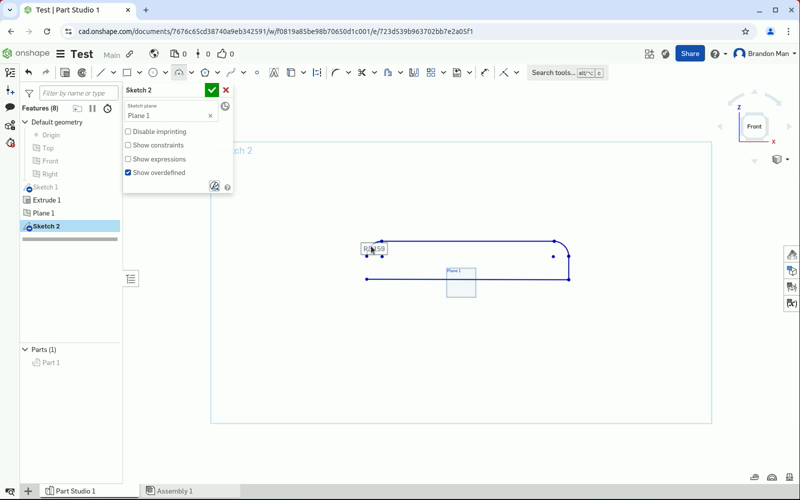
key(l)
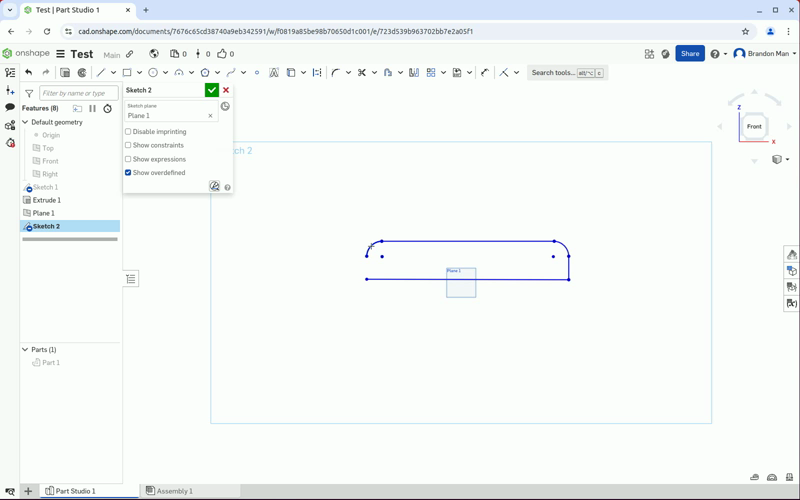
mouse_move(366, 256)
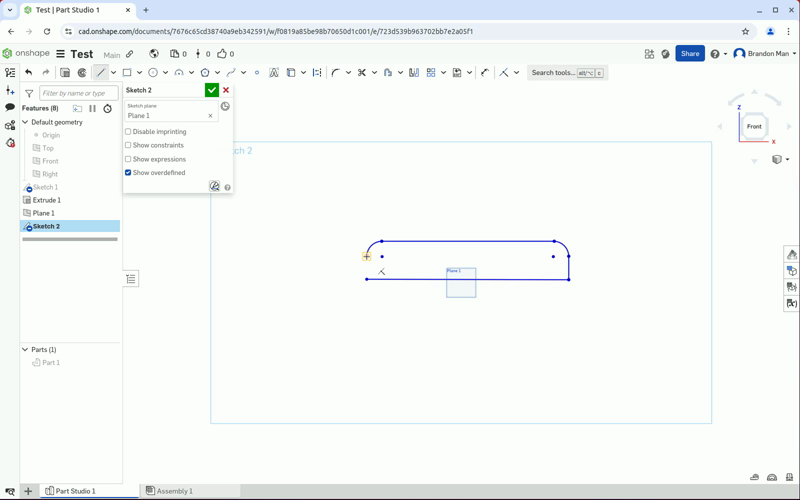
click(366, 256)
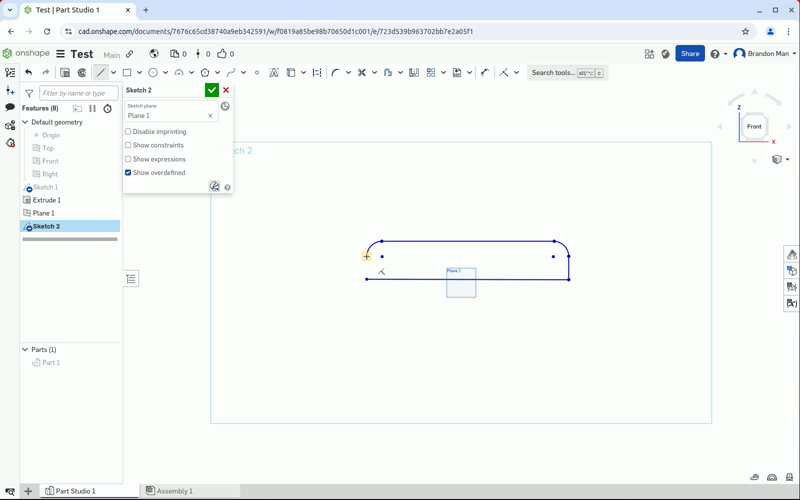
mouse_move(396, 256)
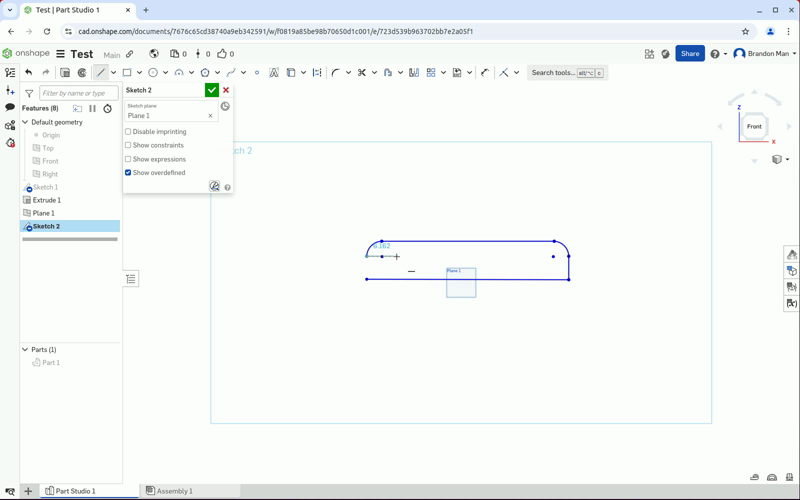
key_down(shift)
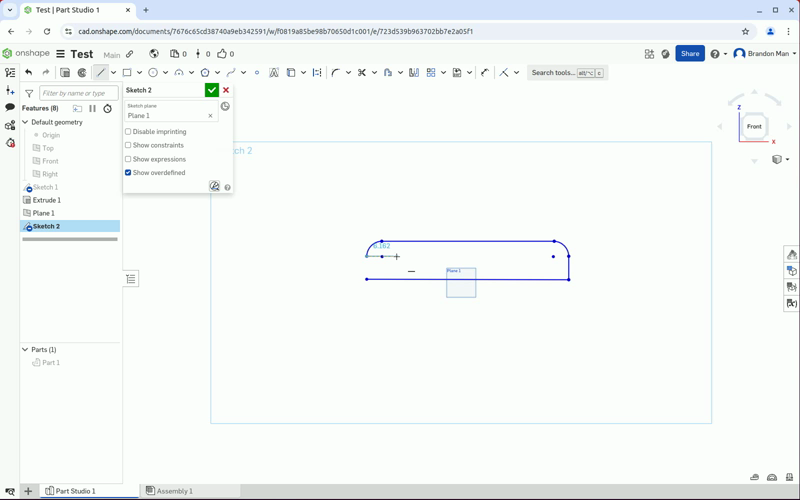
mouse_move(366, 279)
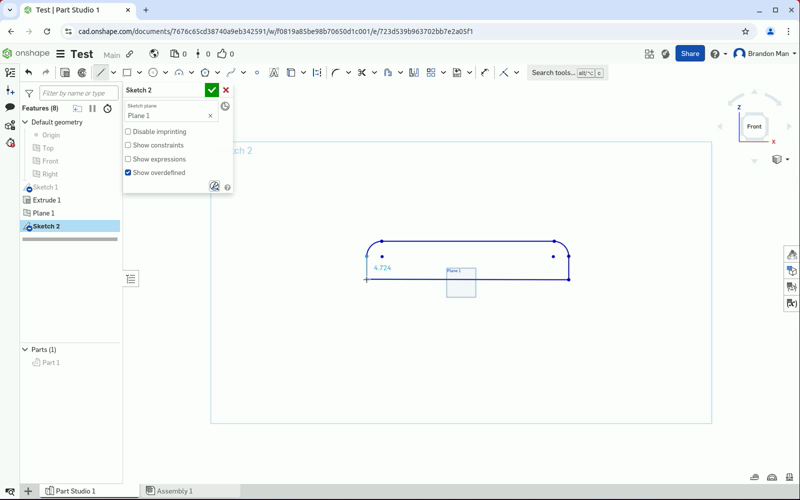
key_up(shift)
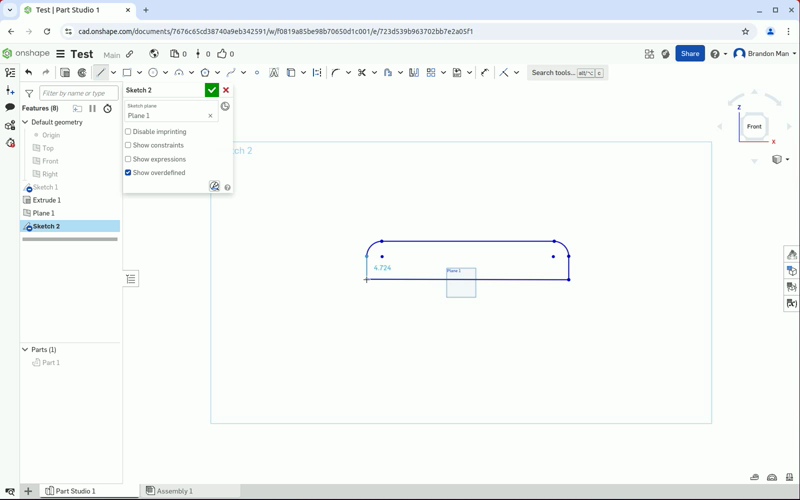
click(366, 279)
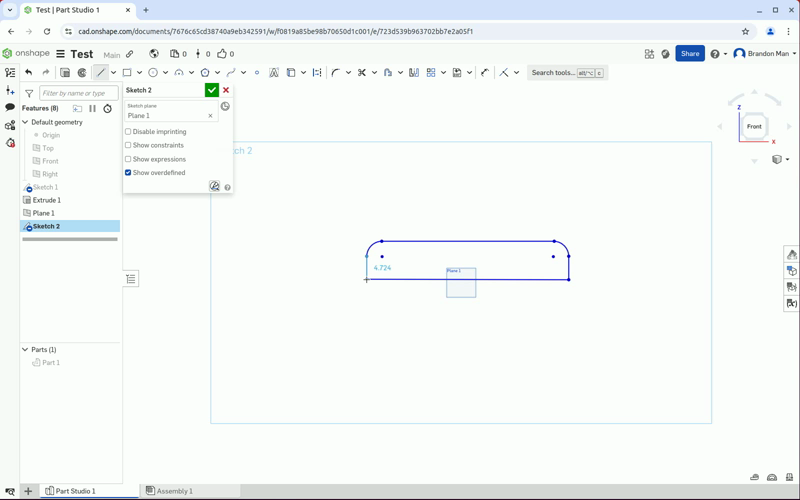
key(esc)
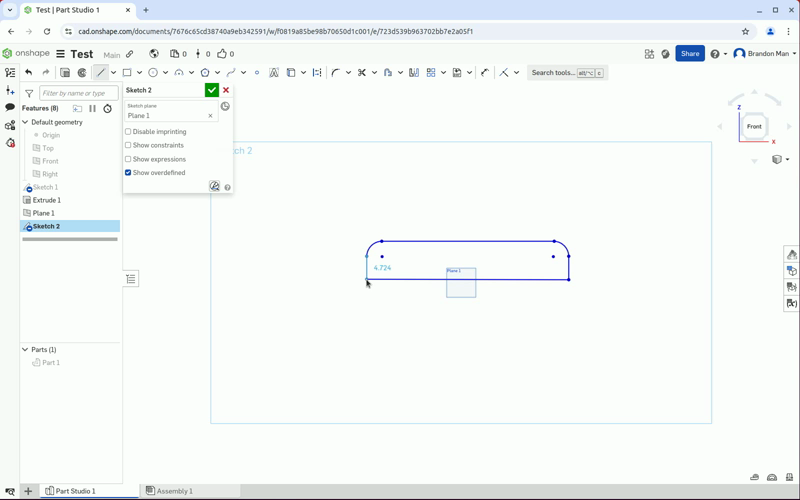
mouse_move(477, 247)
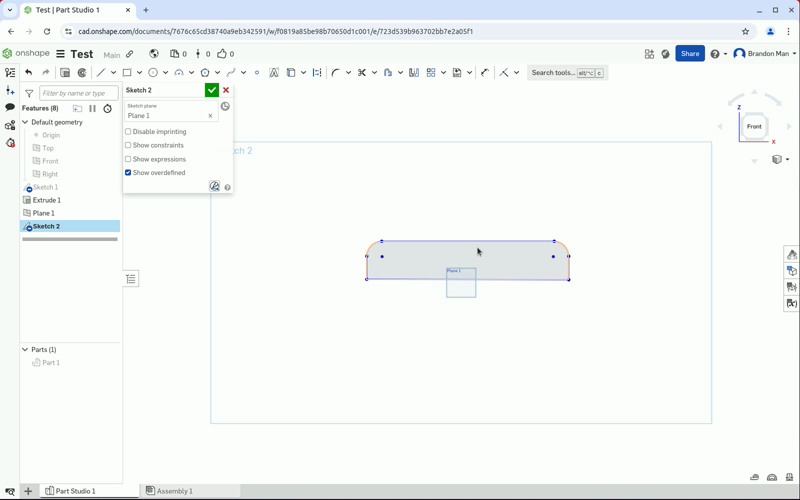
click(477, 247)
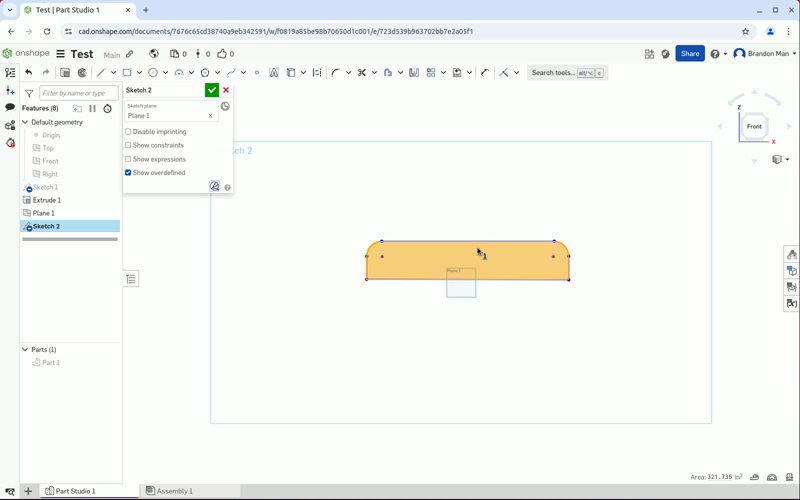
mouse_move(73, 352)
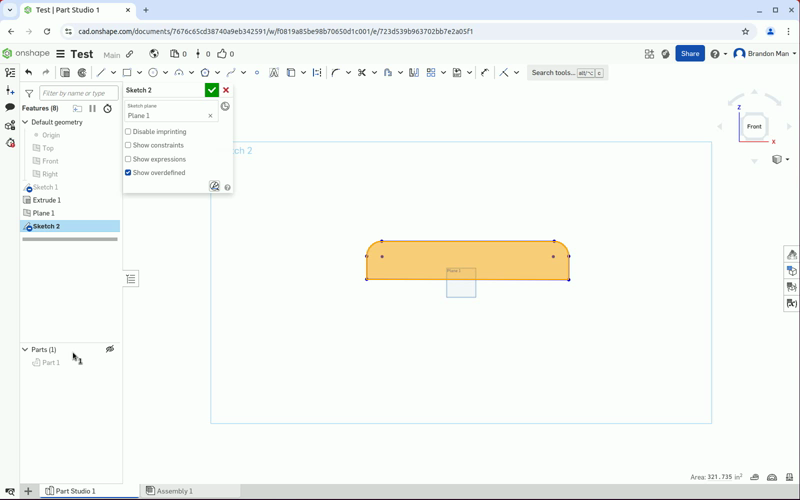
key(shift+y)
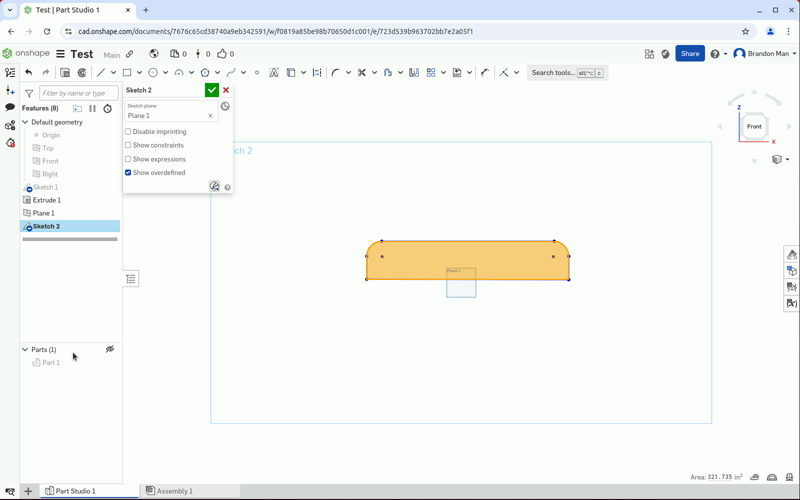
key(shift+e)
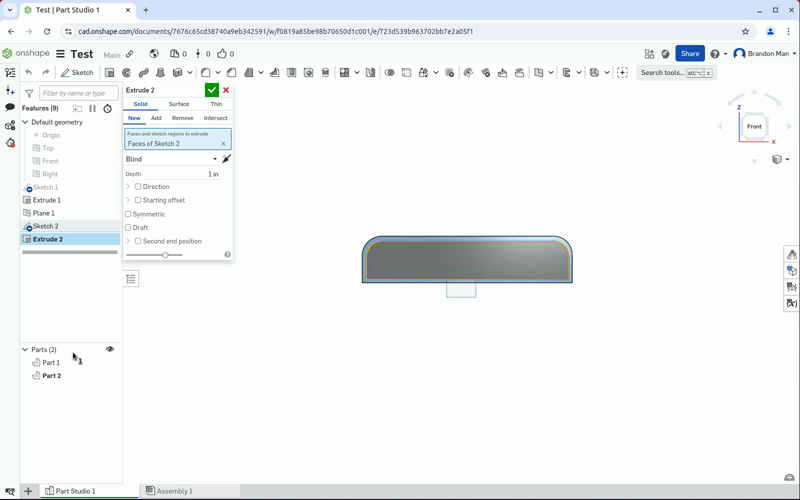
mouse_move(143, 106)
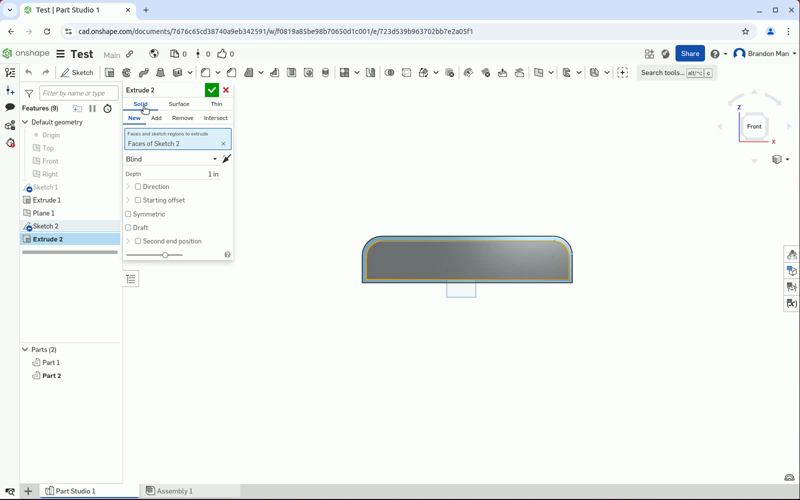
click(143, 106)
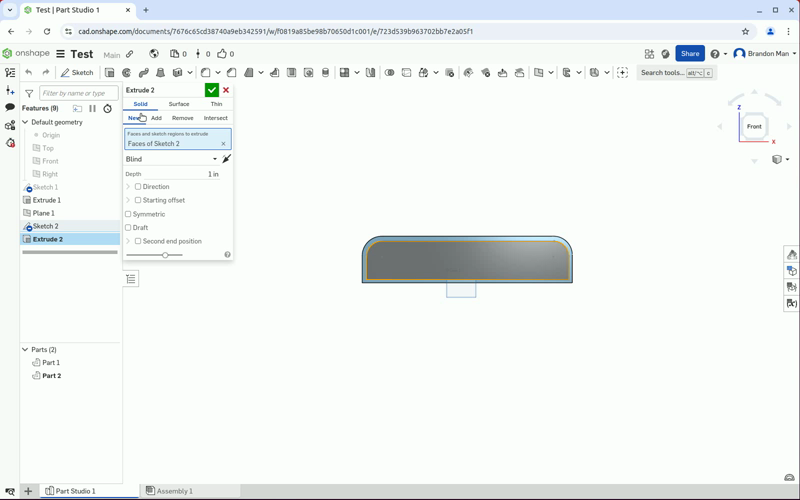
mouse_move(137, 120)
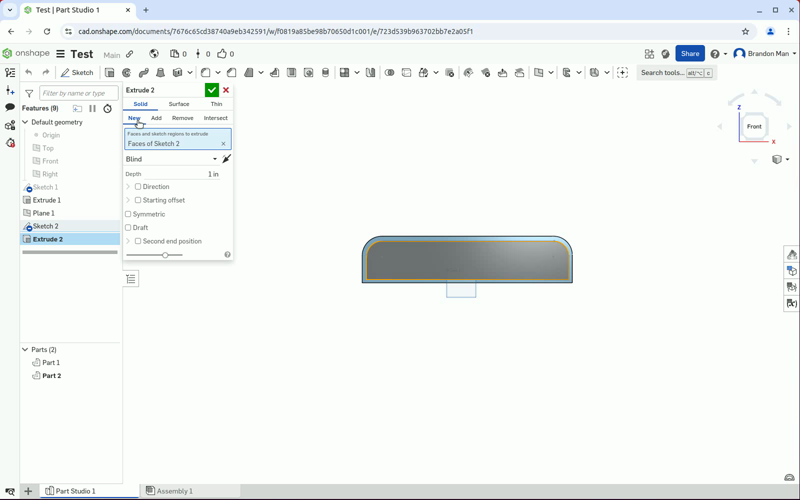
click(137, 120)
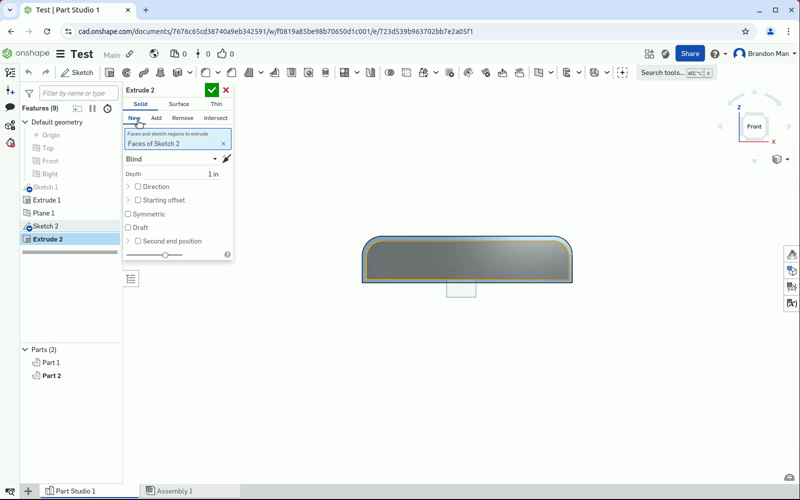
key(tab, 4)
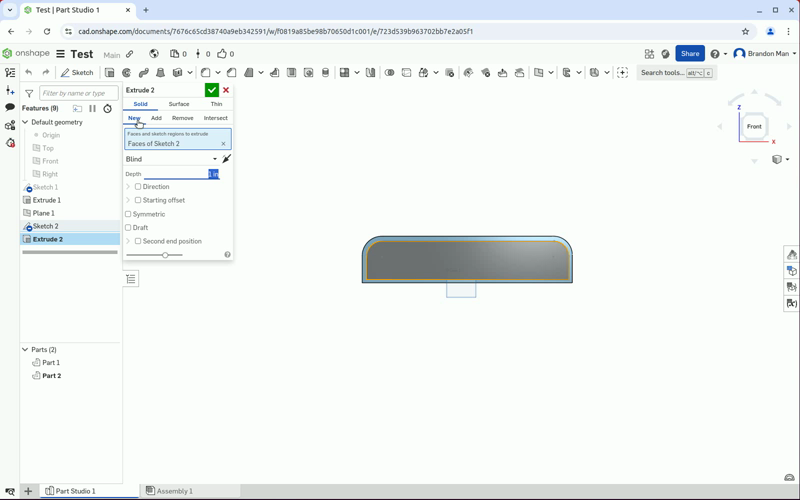
text(0.722)
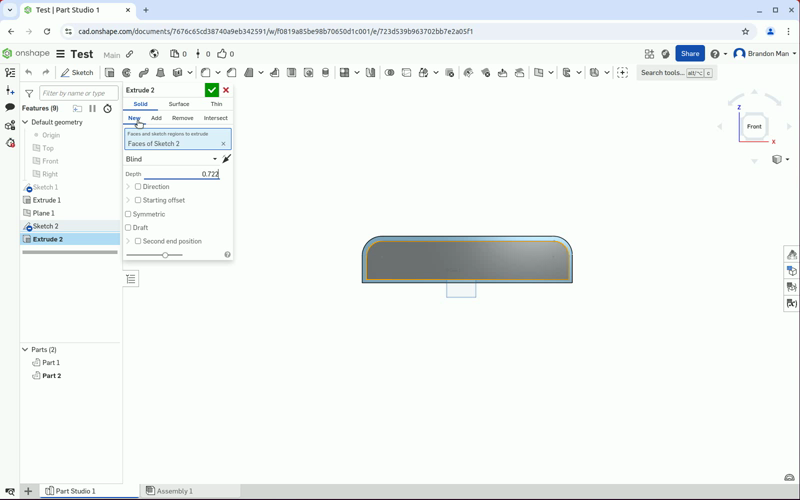
key(enter)
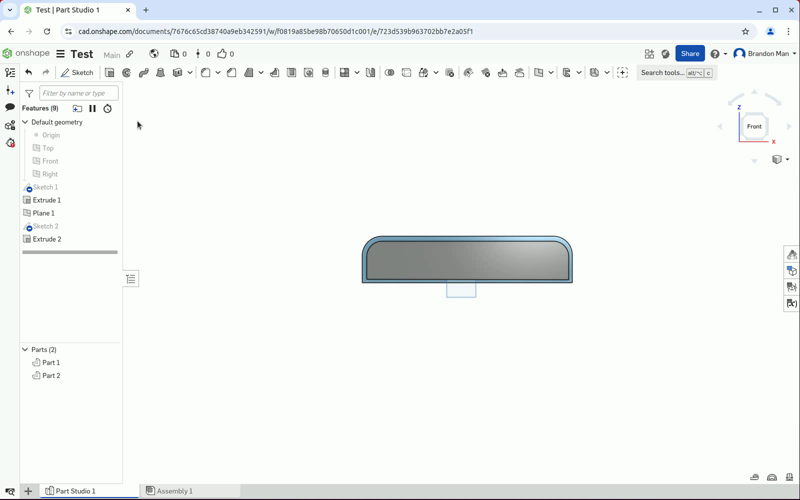
key(shift+h)
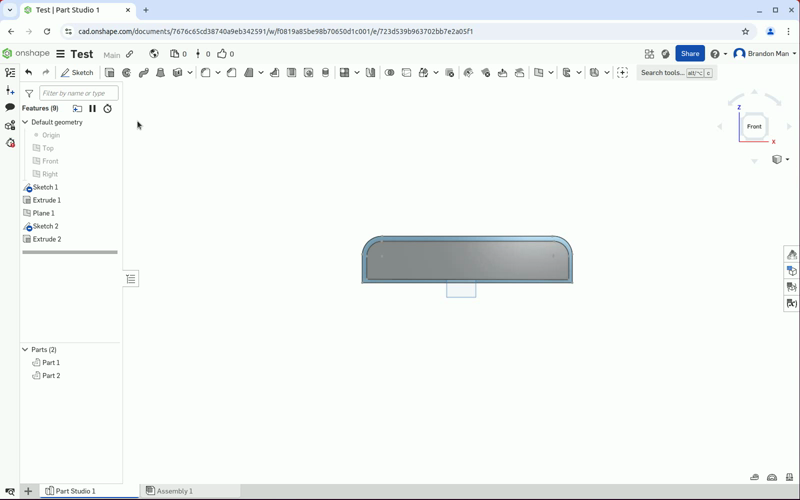
key(shift+h)
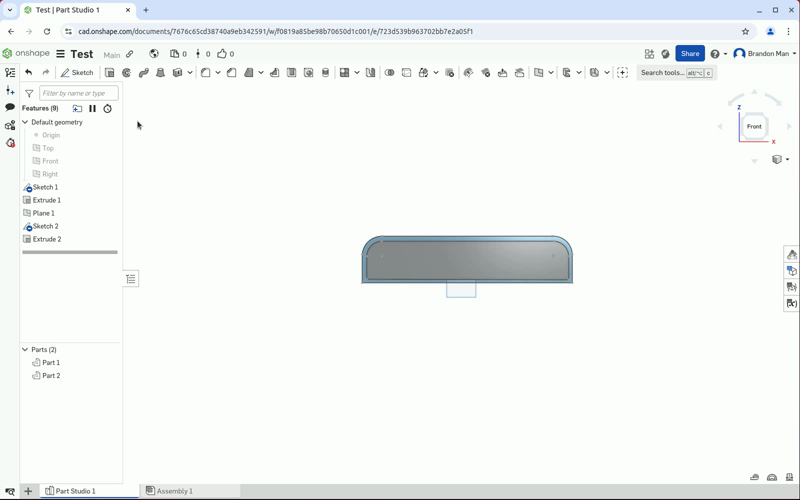
key(shift+7)
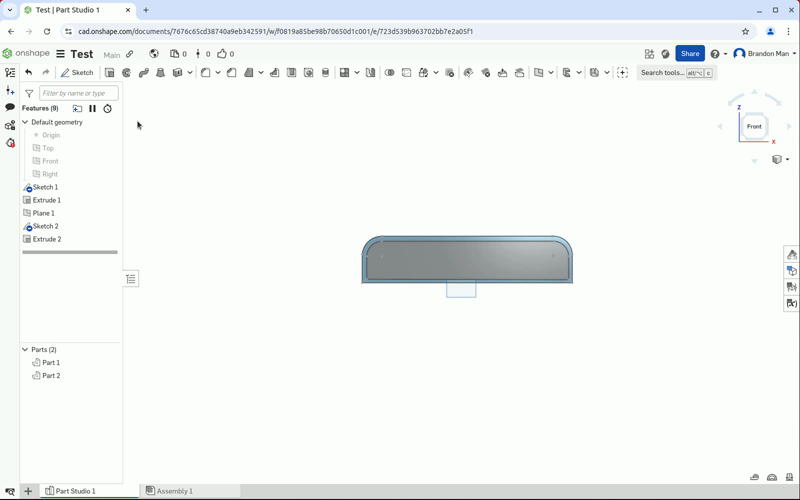
key(left, 2)
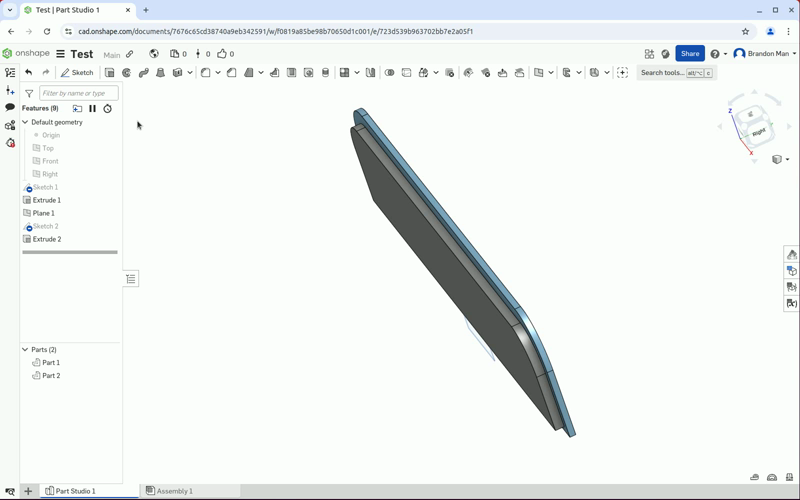
key(down, 2)
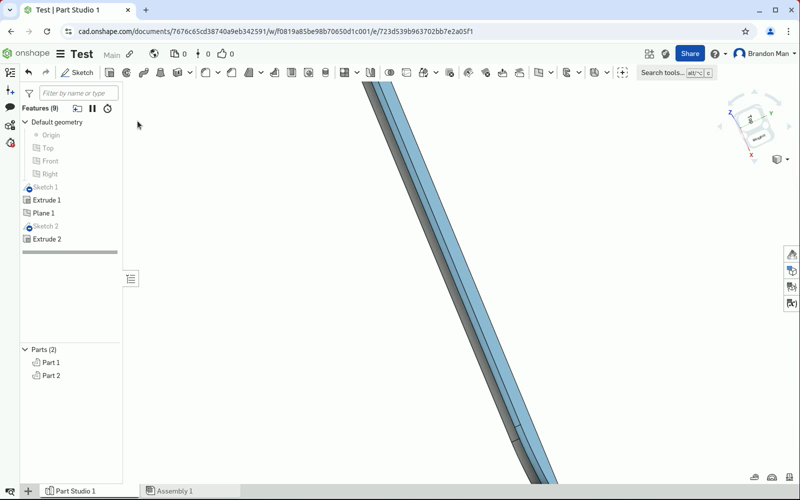
key(up, 2)
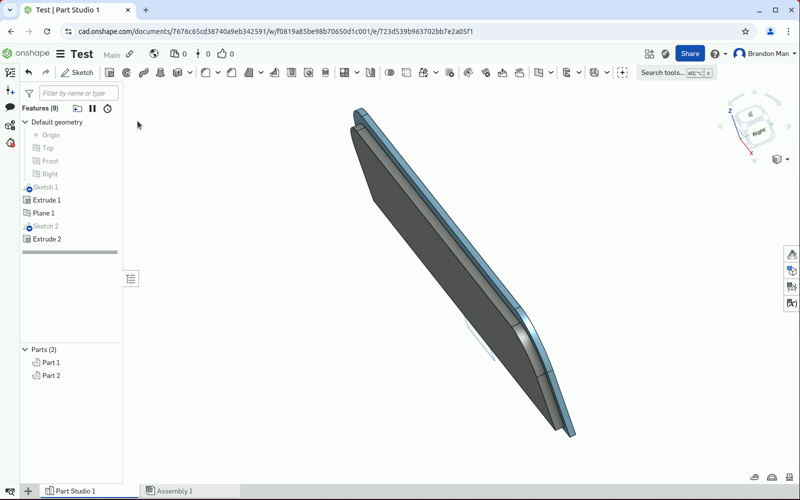
key(right, 2)
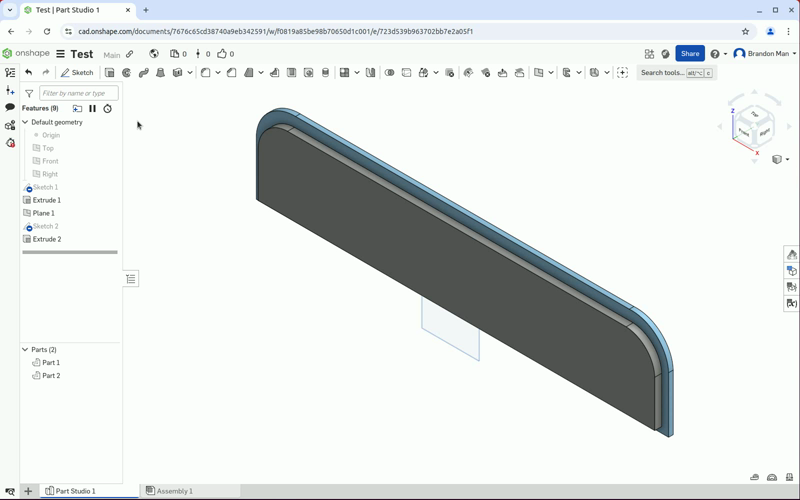
mouse_move(73, 189)
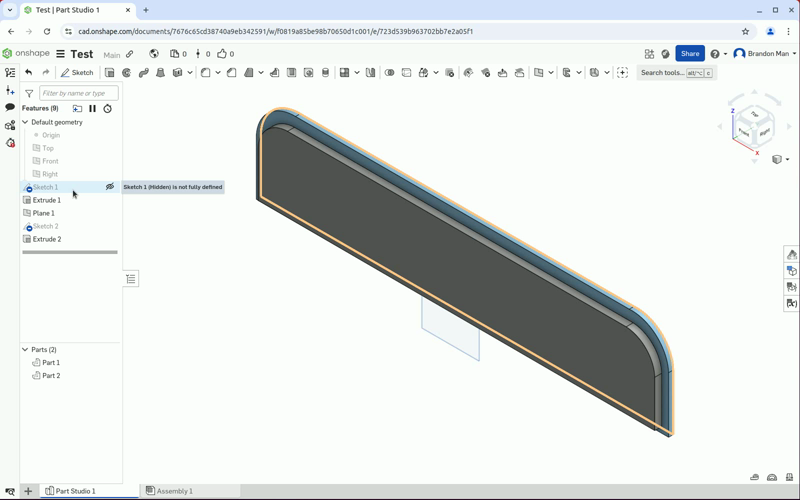
click(73, 189)